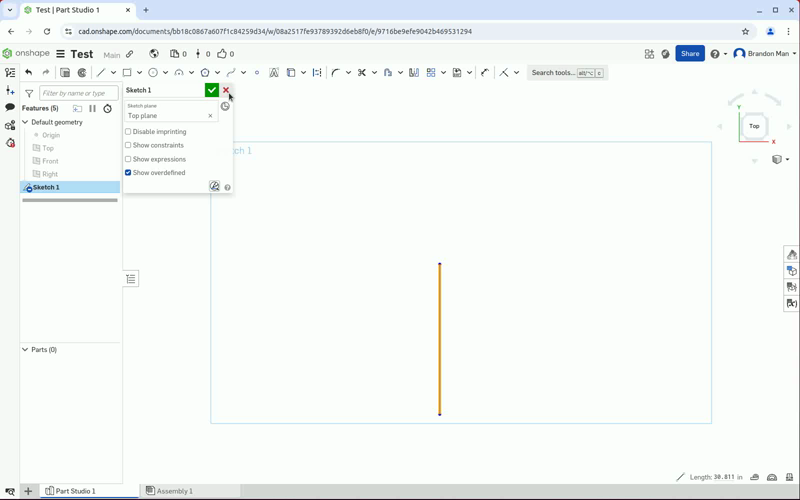
key(shift+h)
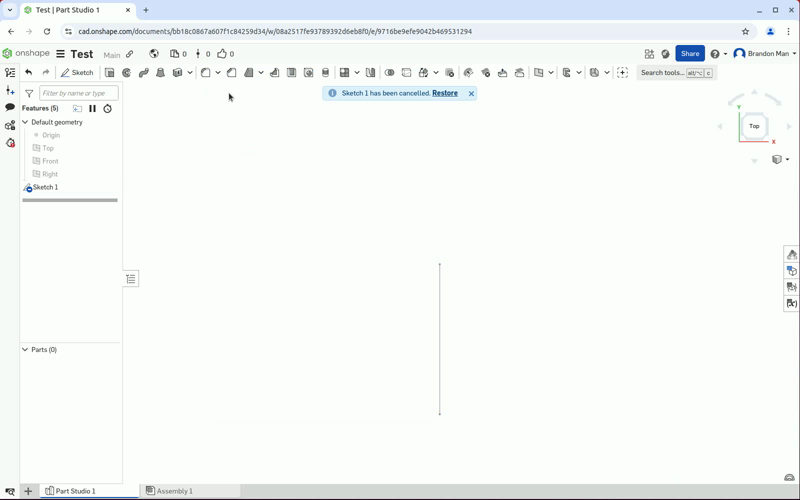
key(shift+s)
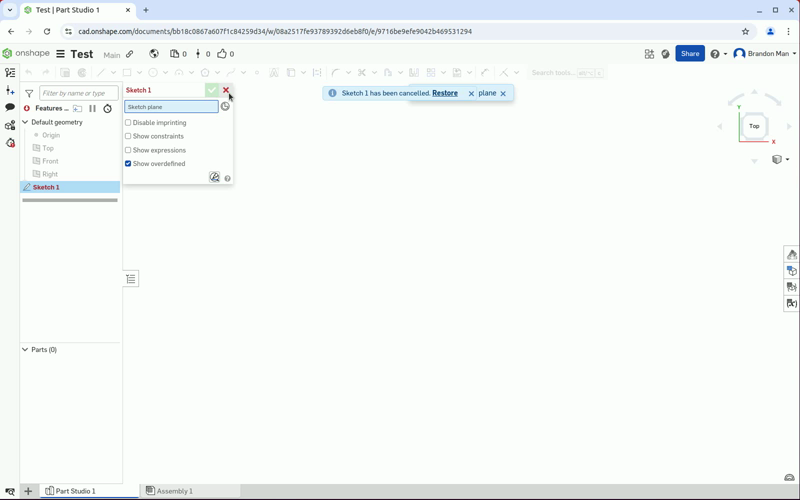
mouse_move(73, 150)
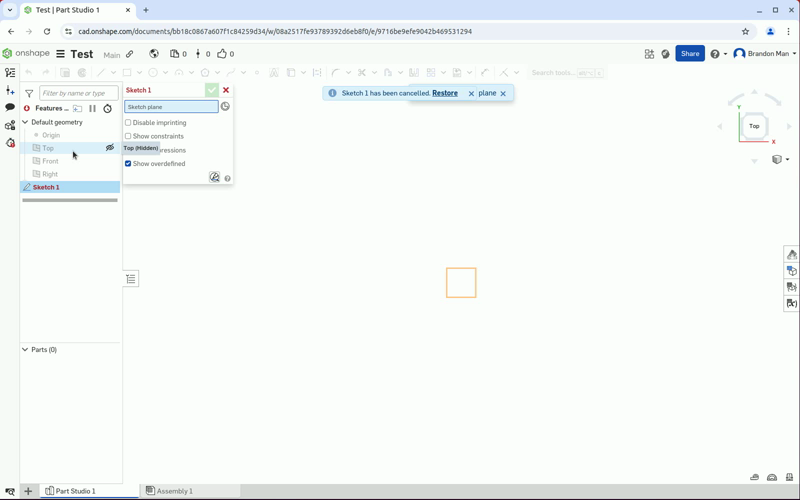
click(73, 150)
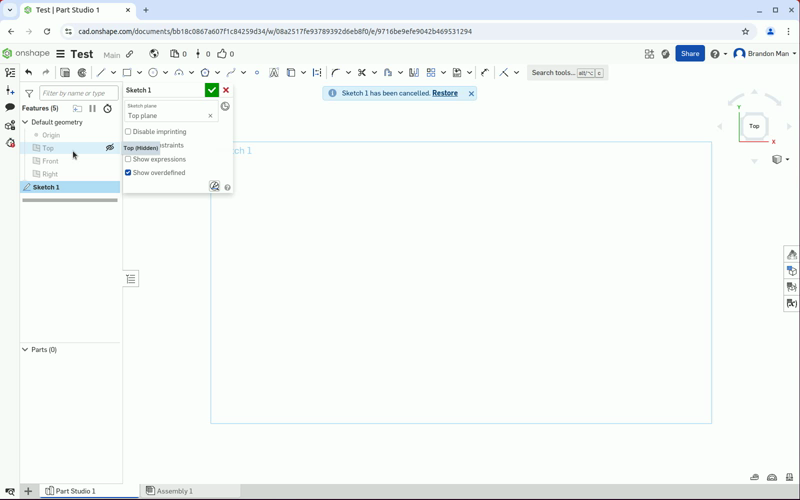
mouse_move(73, 352)
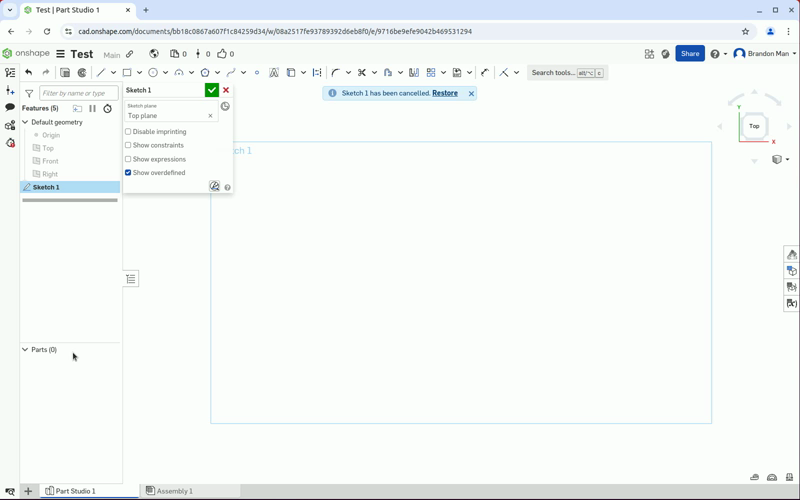
key(y)
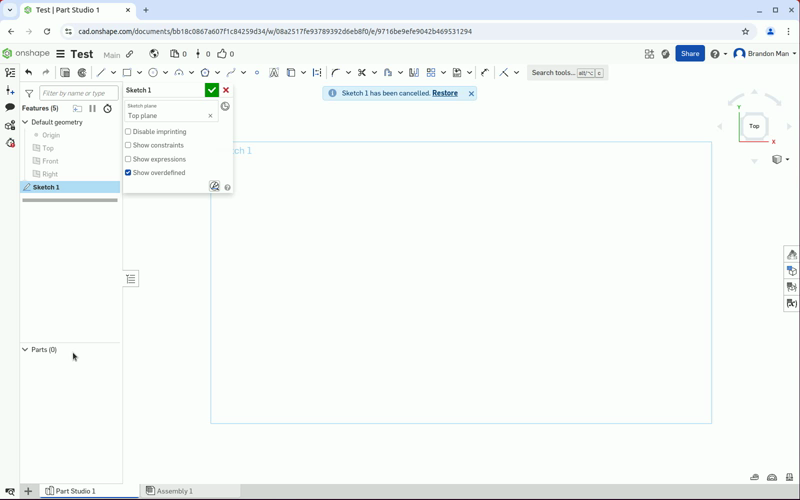
key(c)
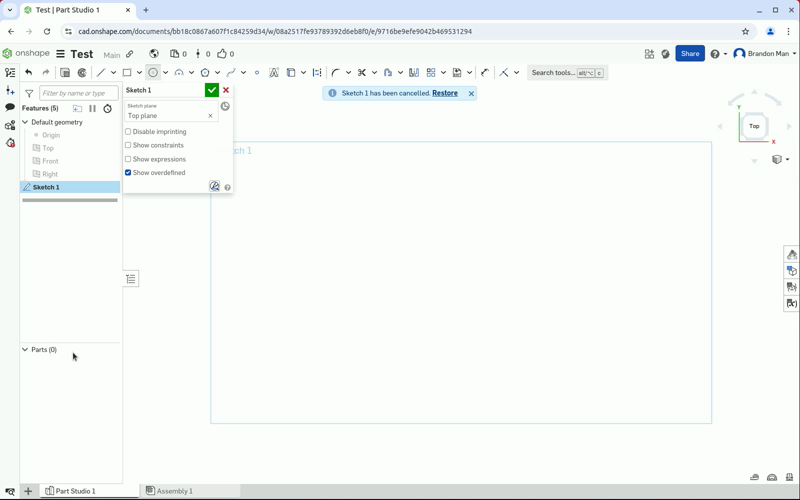
key_down(shift)
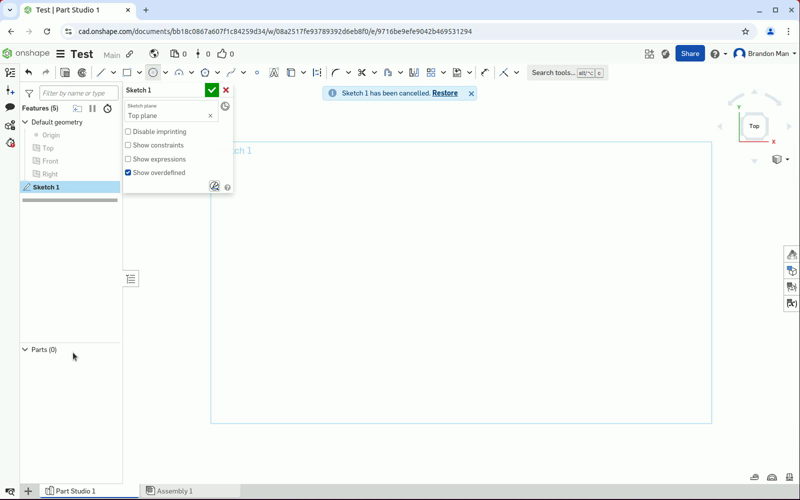
mouse_move(461, 282)
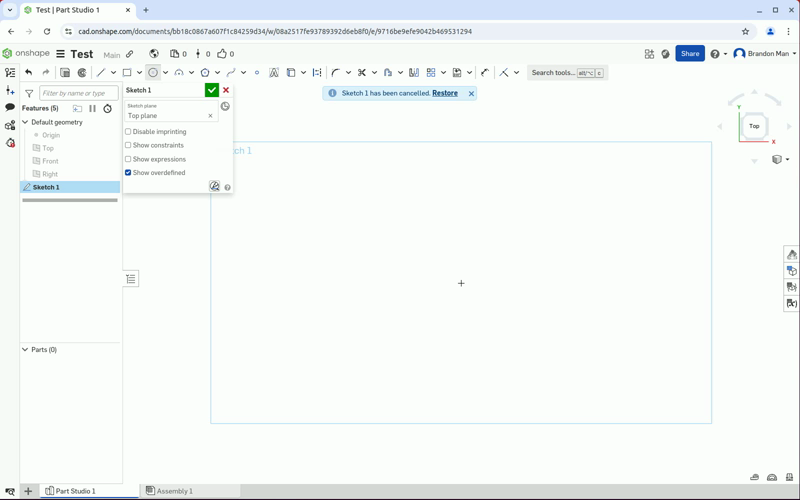
click(461, 282)
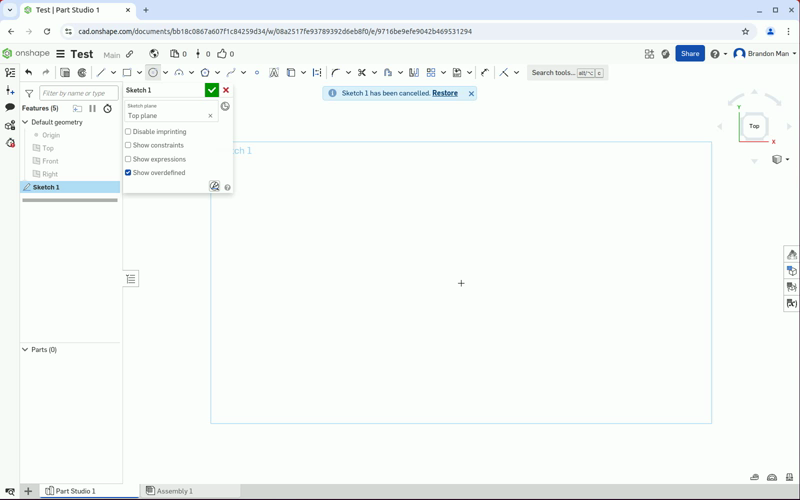
key_up(shift)
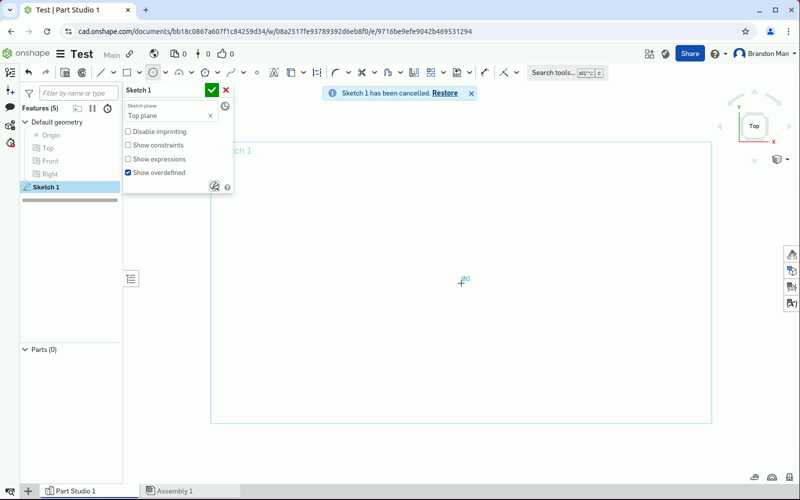
mouse_move(554, 282)
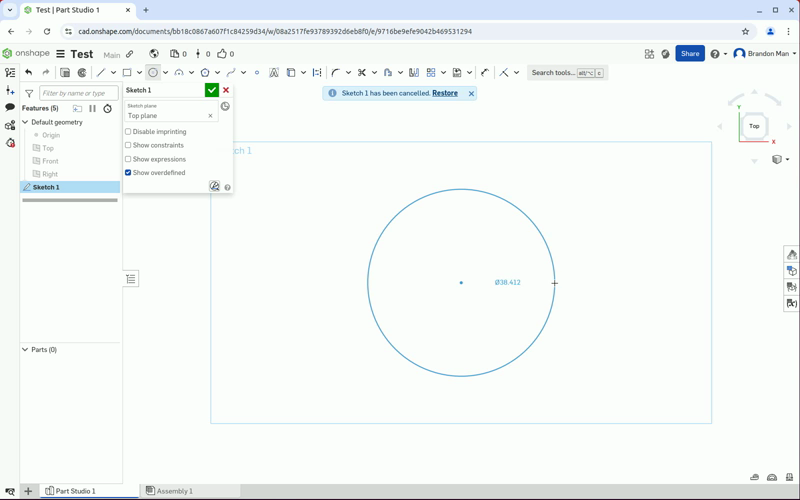
click(554, 282)
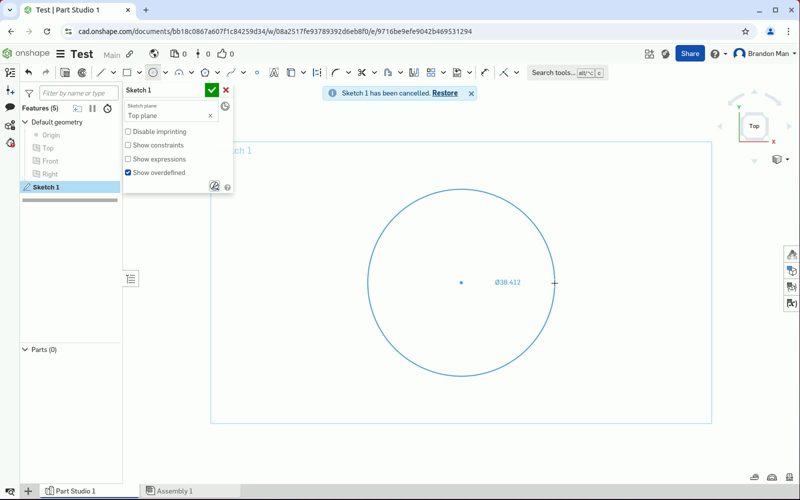
key(esc)
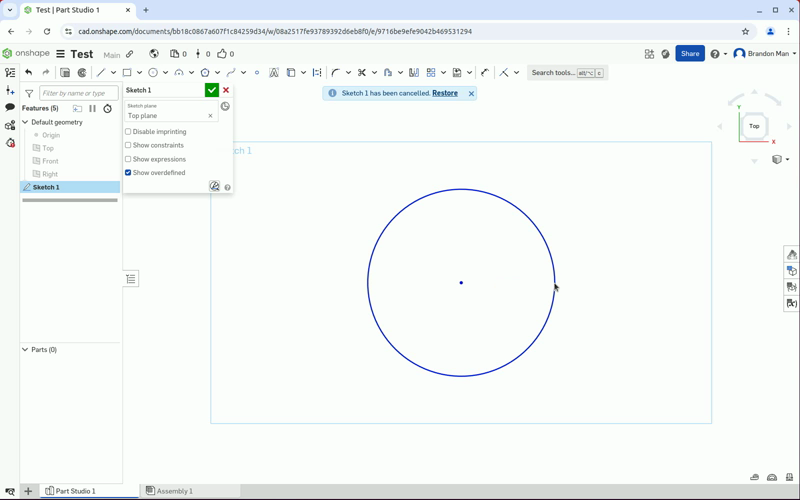
mouse_move(497, 304)
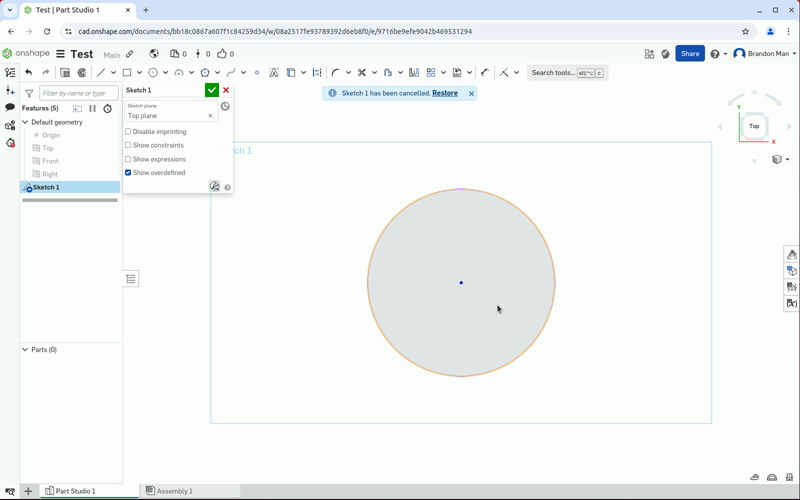
click(497, 304)
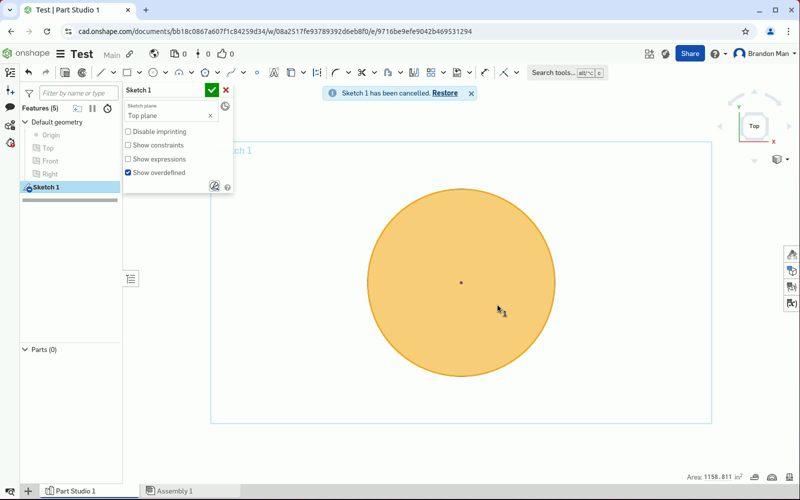
mouse_move(73, 352)
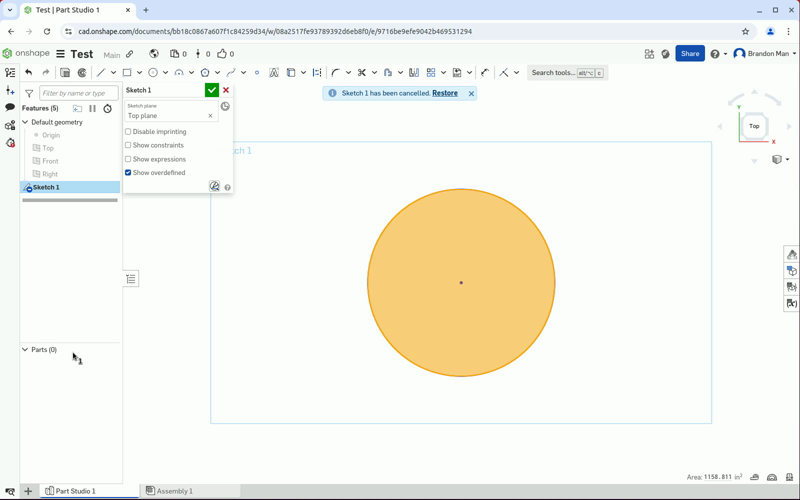
key(shift+y)
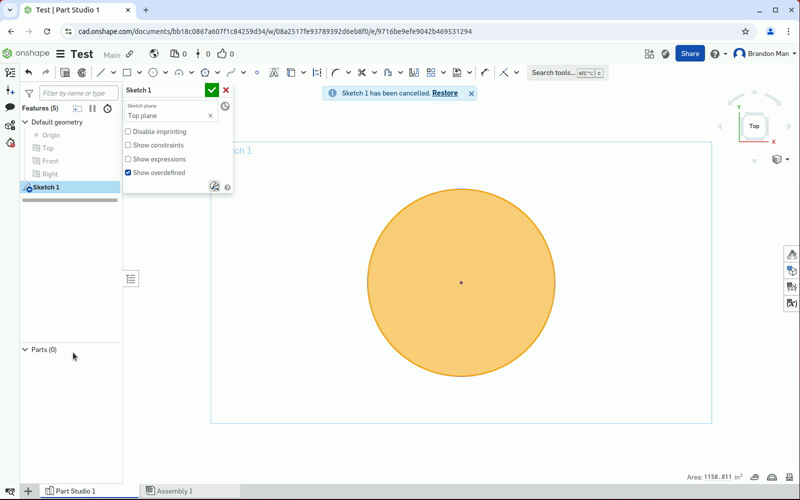
key(shift+e)
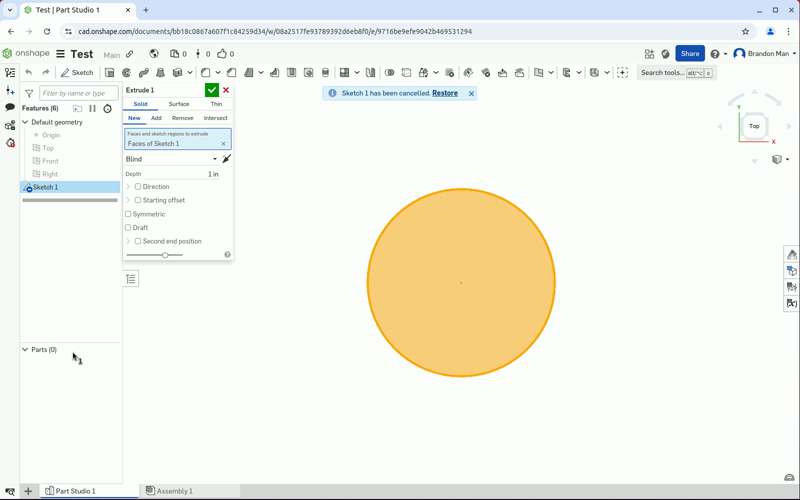
mouse_move(143, 106)
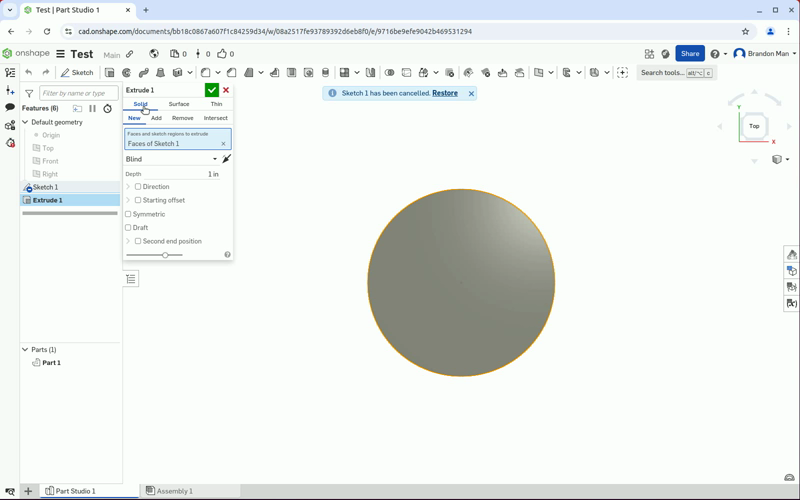
click(143, 106)
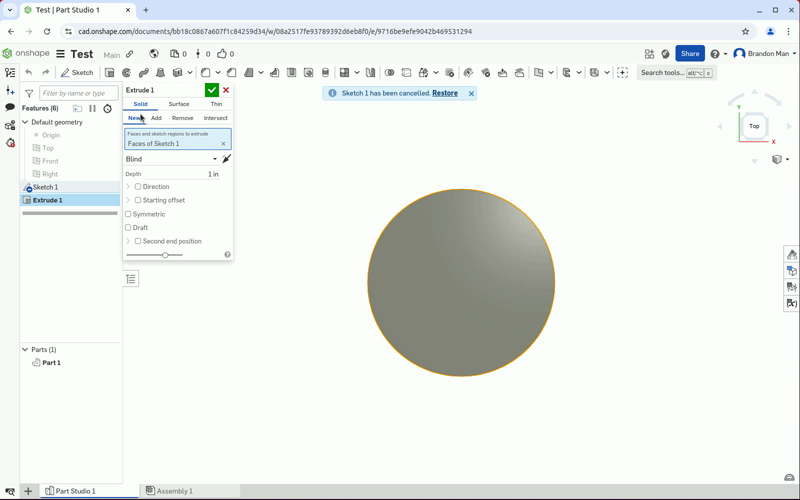
mouse_move(137, 120)
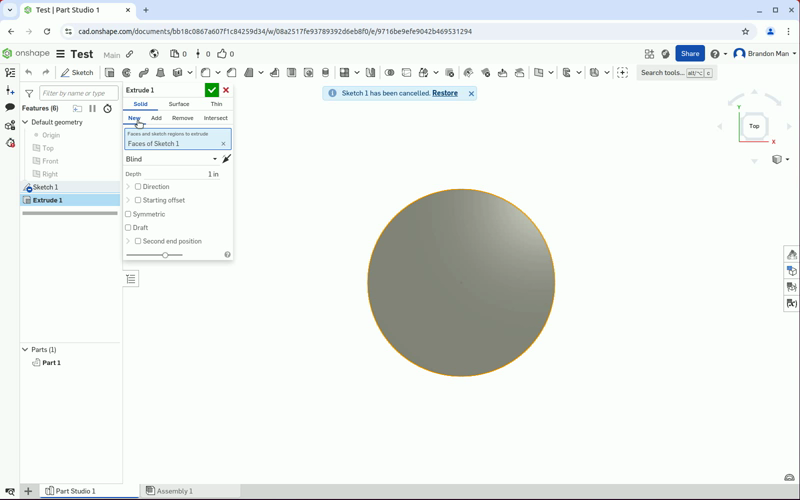
click(137, 120)
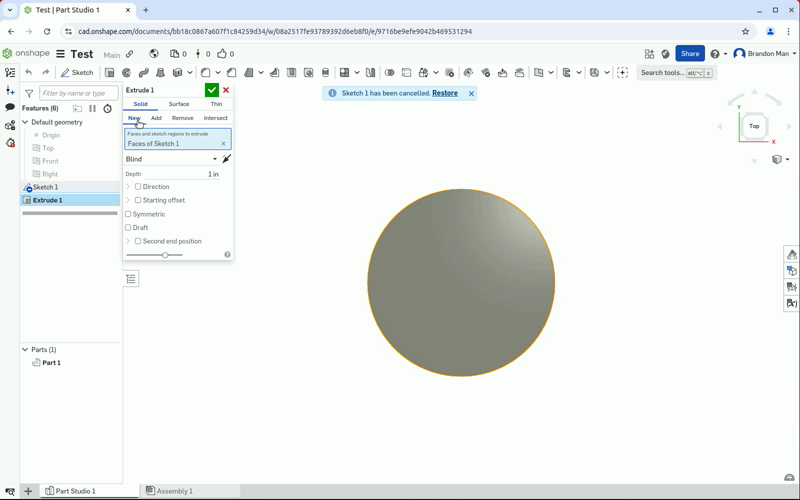
key(tab, 4)
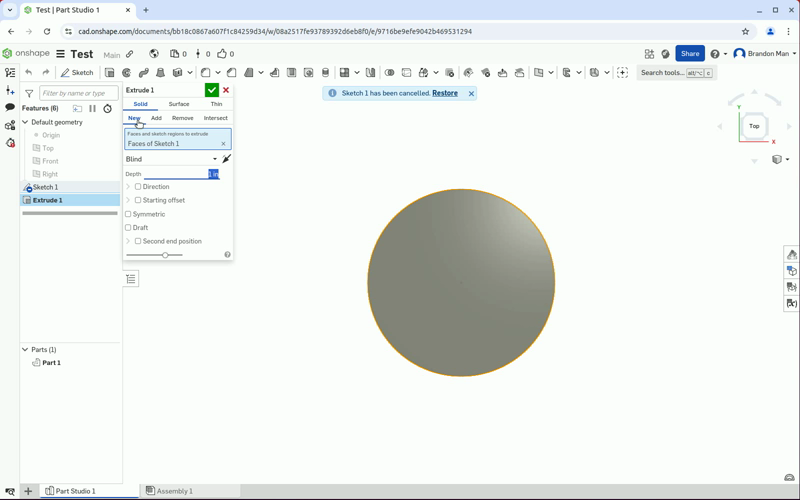
text(1.444)
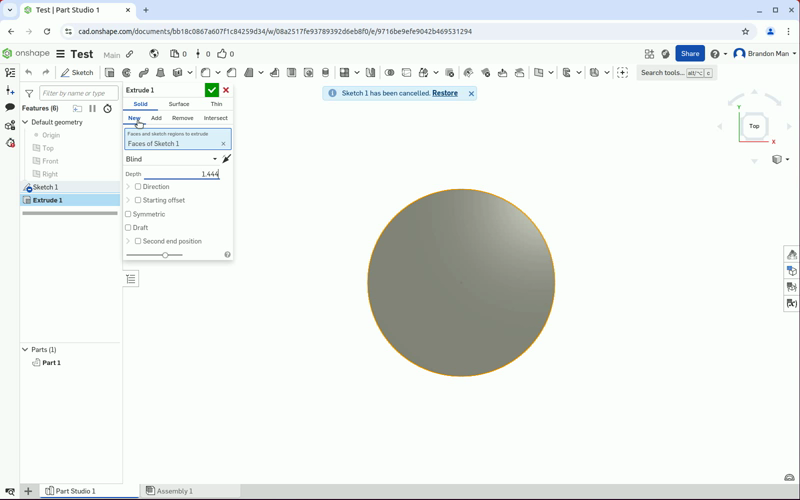
key(enter)
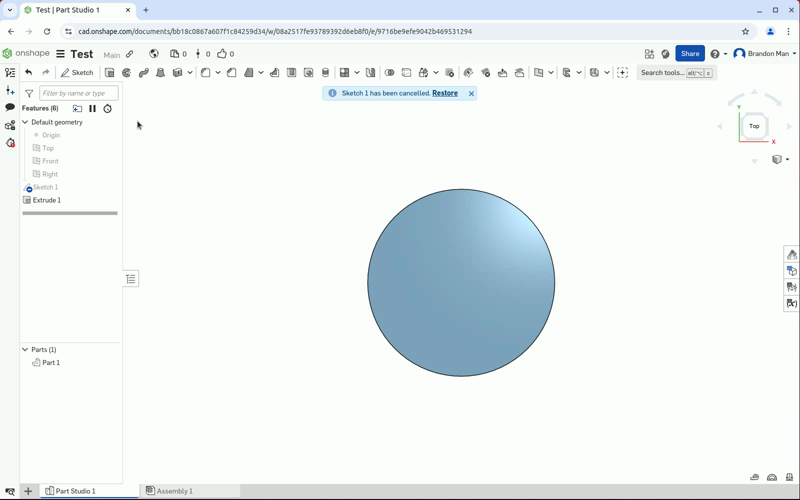
key(shift+h)
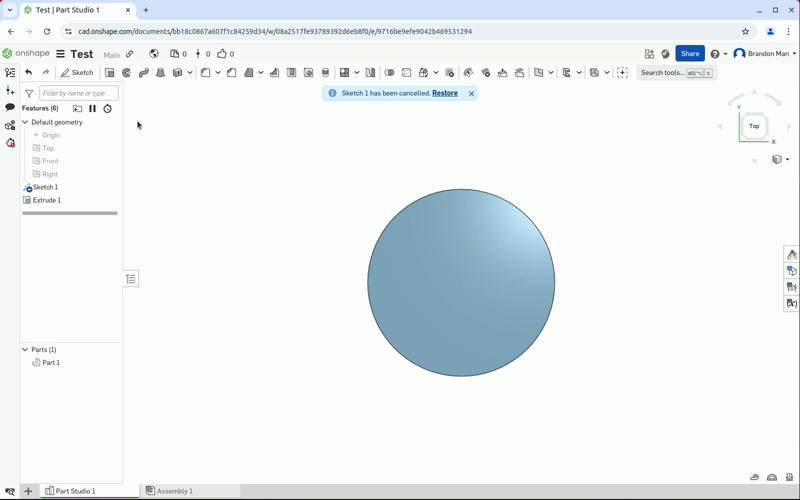
key(shift+h)
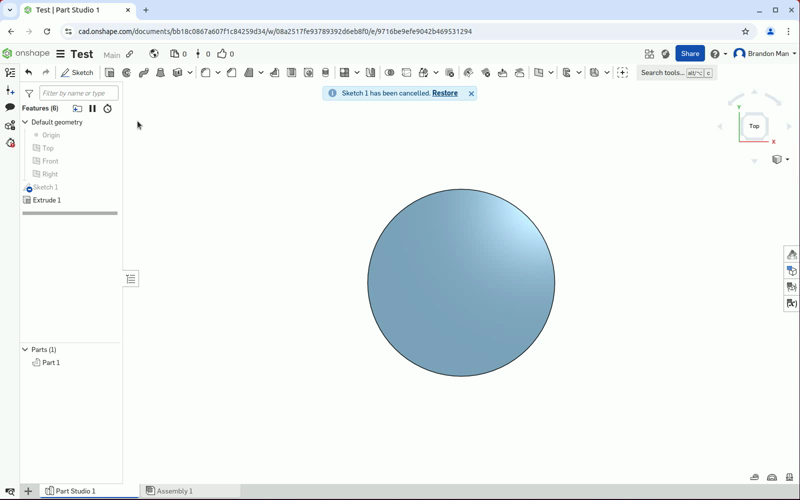
mouse_move(73, 189)
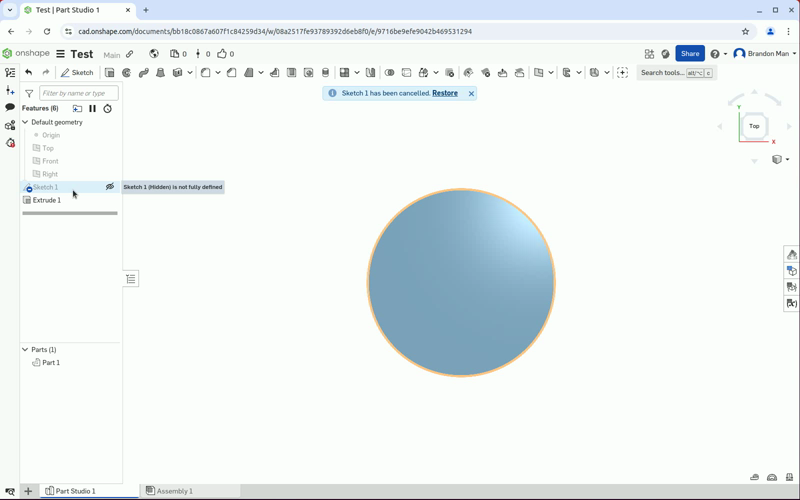
click(73, 189)
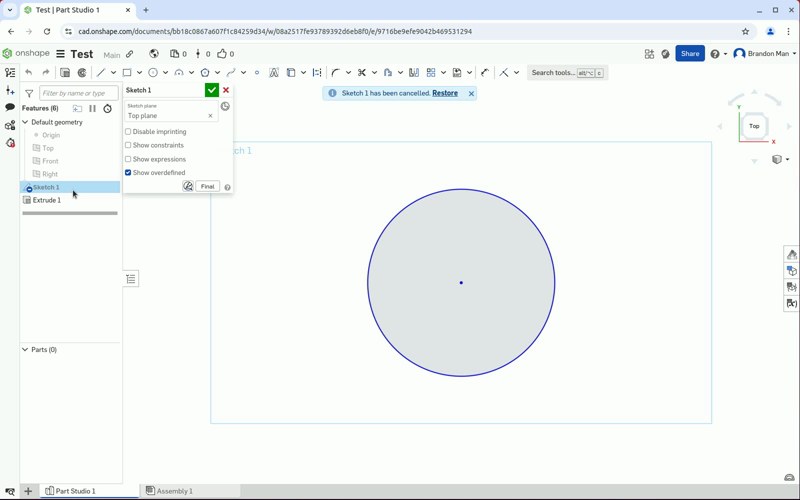
mouse_move(229, 92)
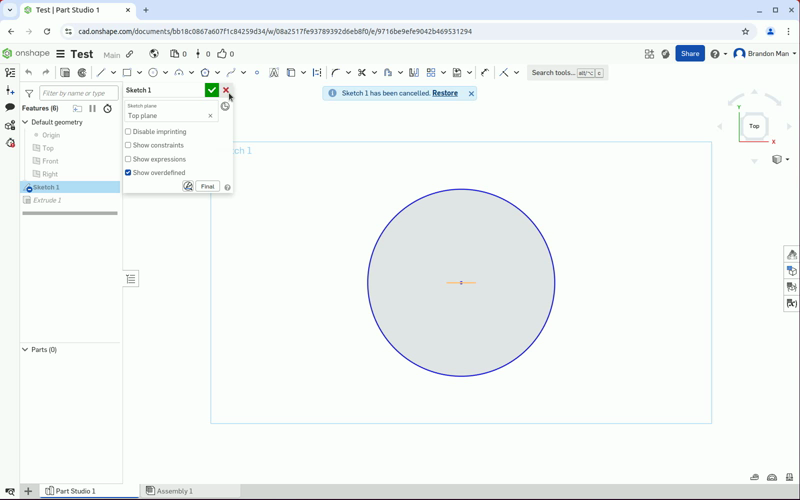
click(229, 92)
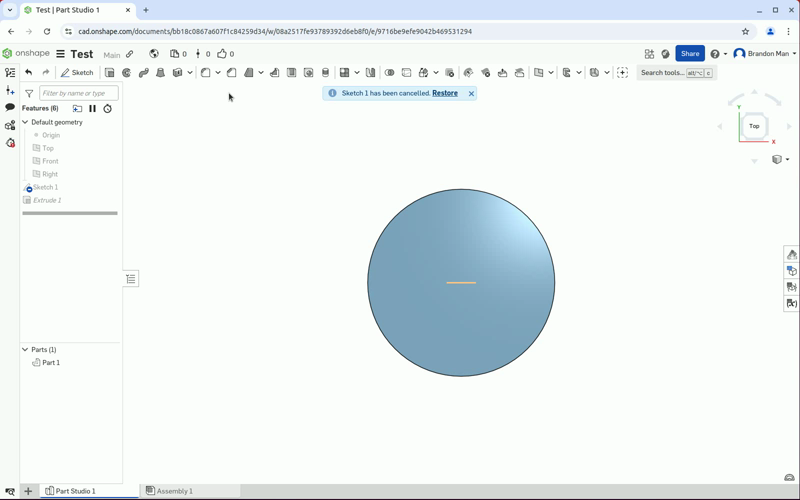
mouse_move(541, 75)
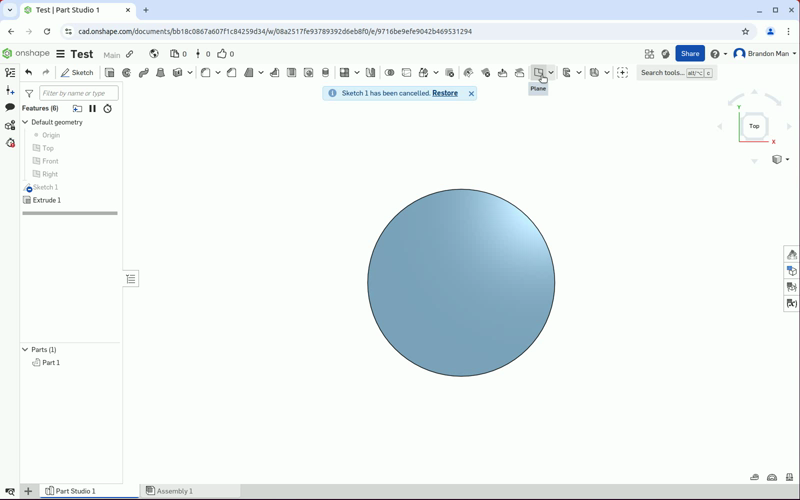
click(541, 75)
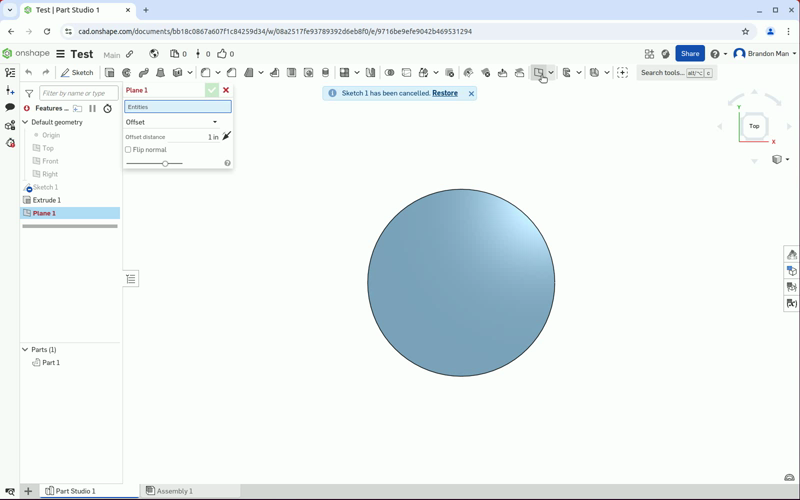
mouse_move(73, 150)
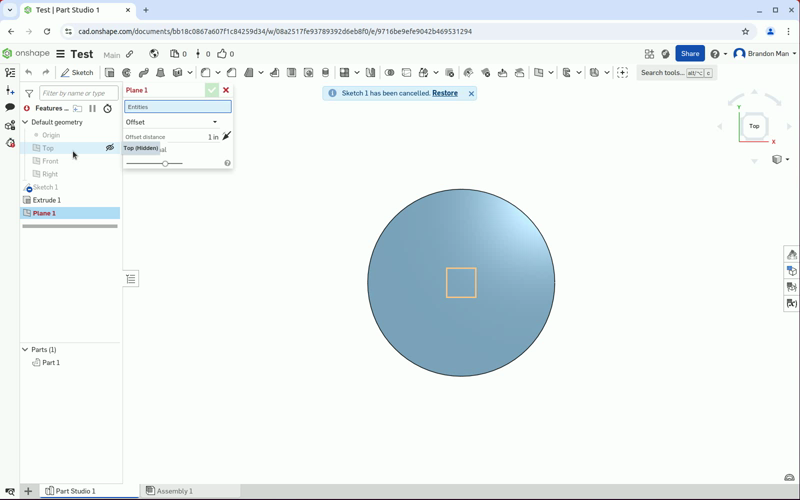
click(73, 150)
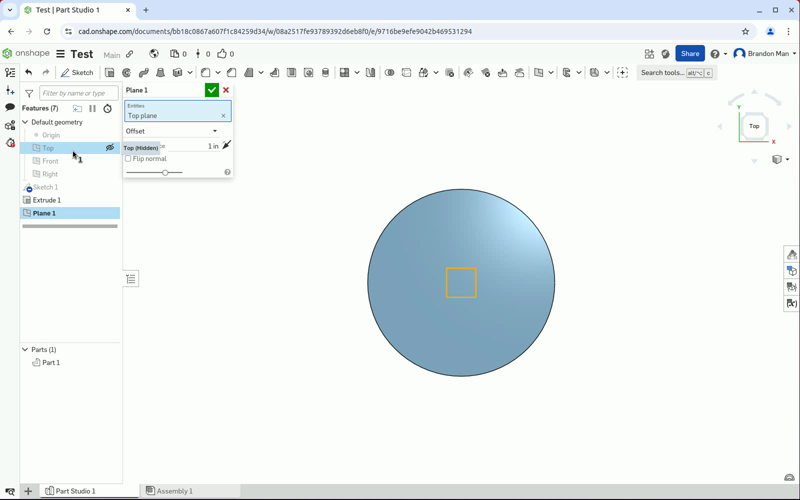
key(tab, 2)
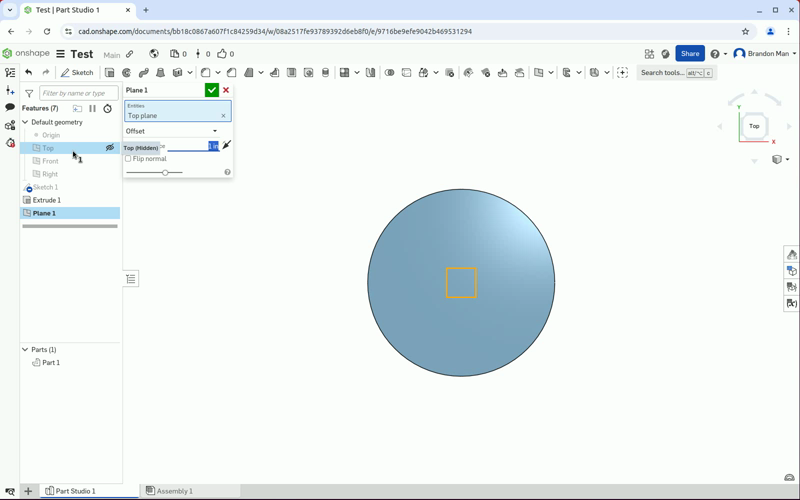
text(1.448)
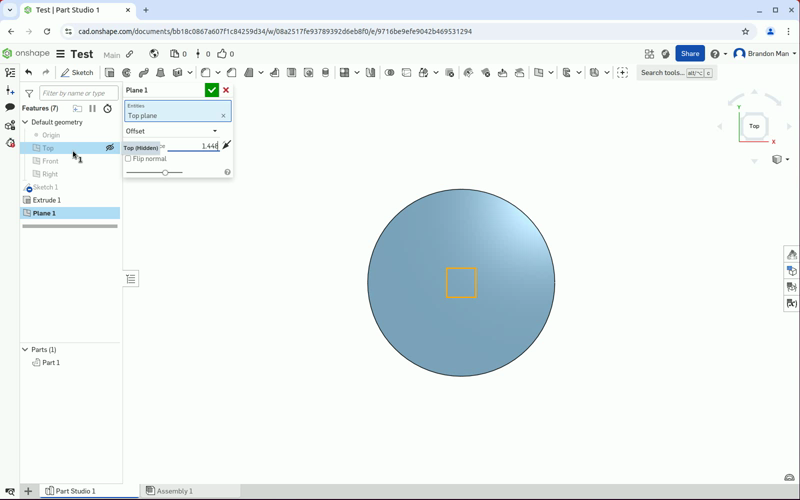
key(enter, 2)
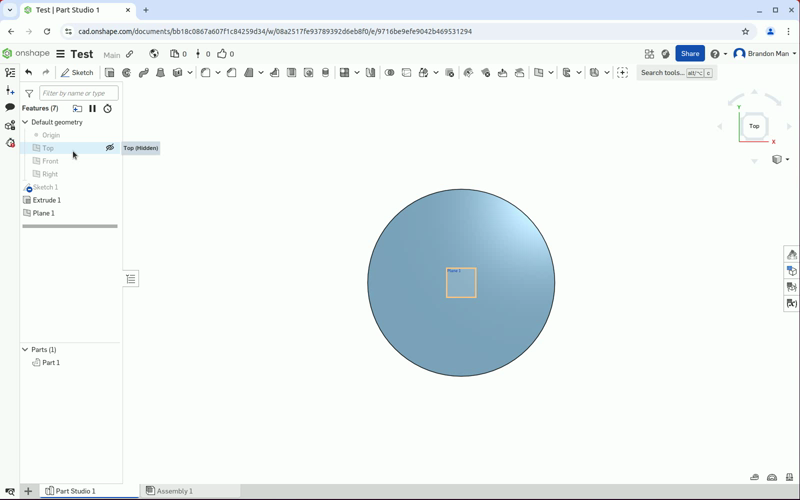
key(shift+s)
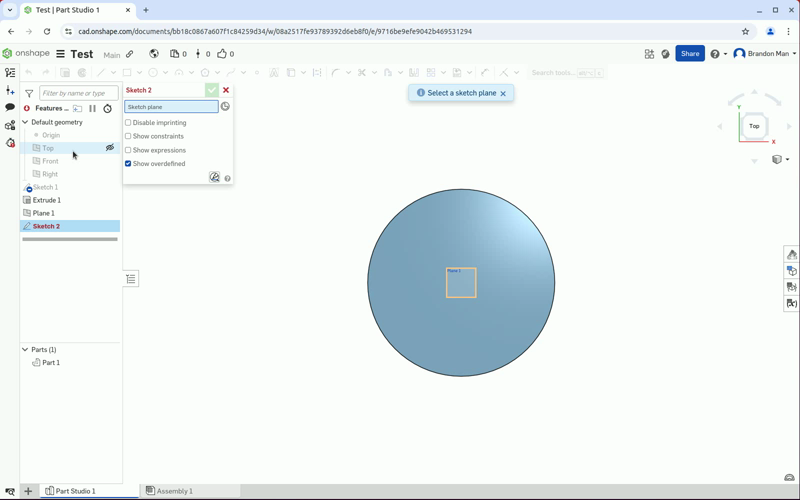
mouse_move(73, 215)
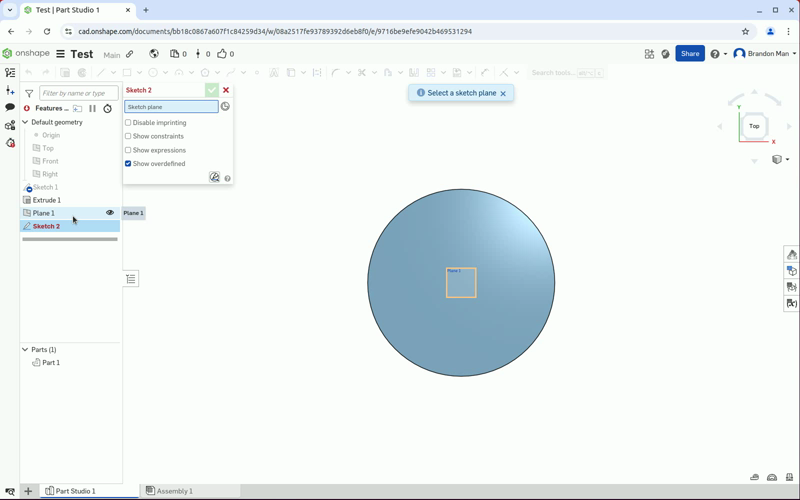
click(73, 215)
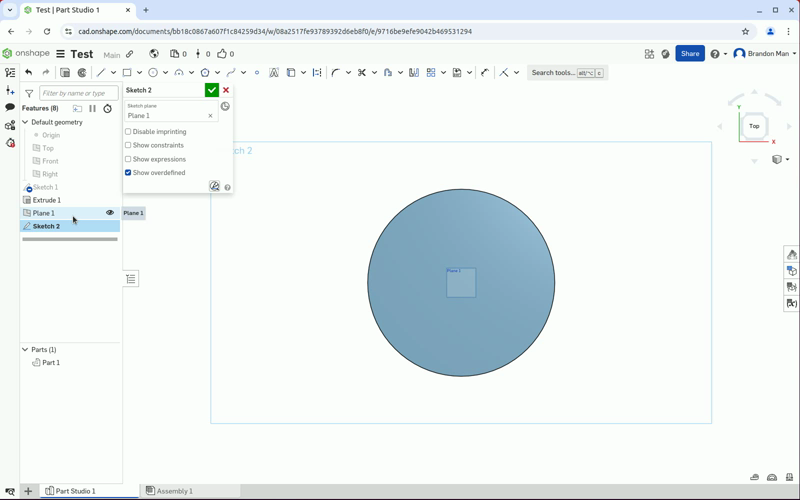
mouse_move(73, 352)
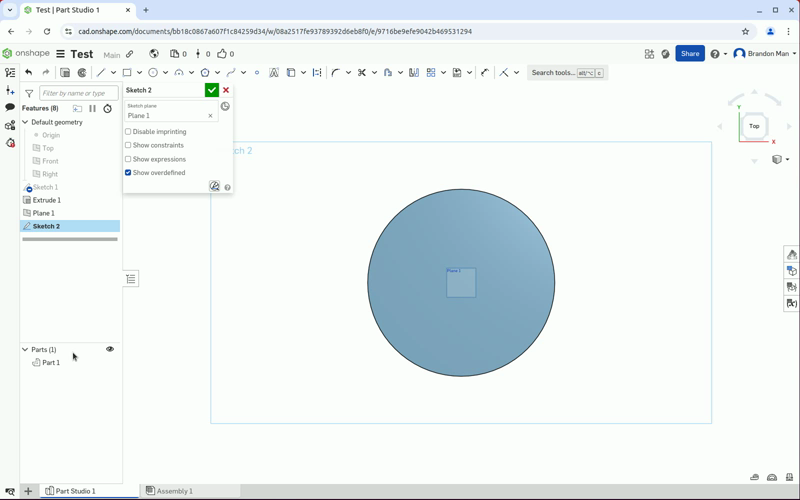
key(y)
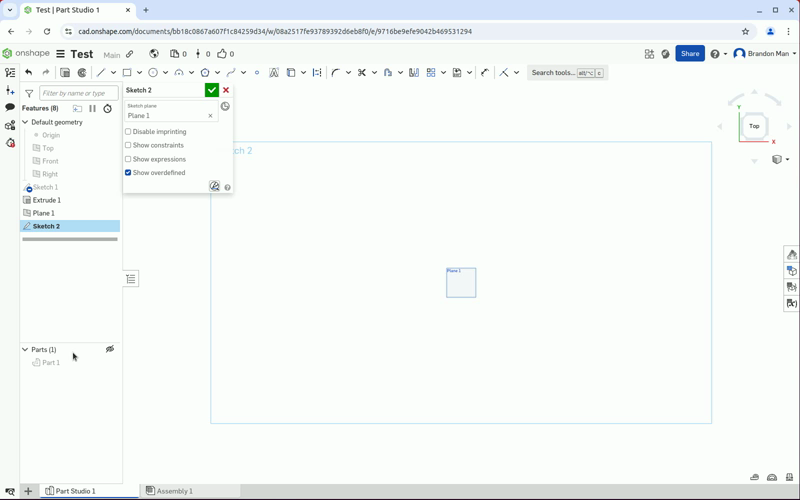
key(c)
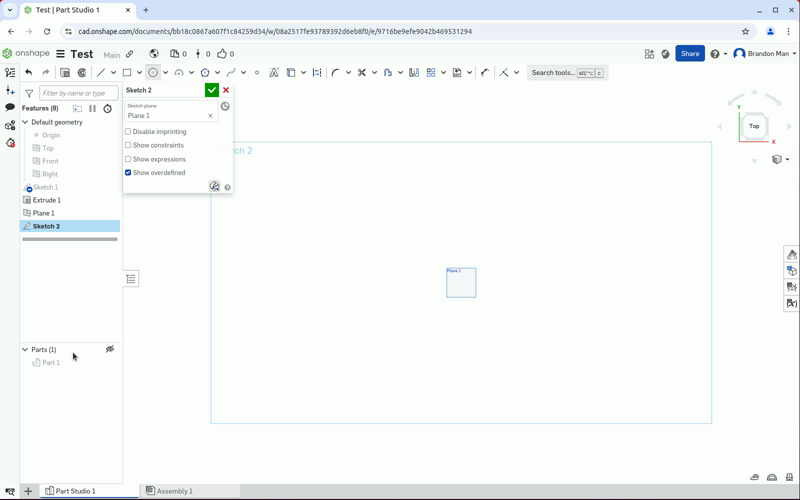
key_down(shift)
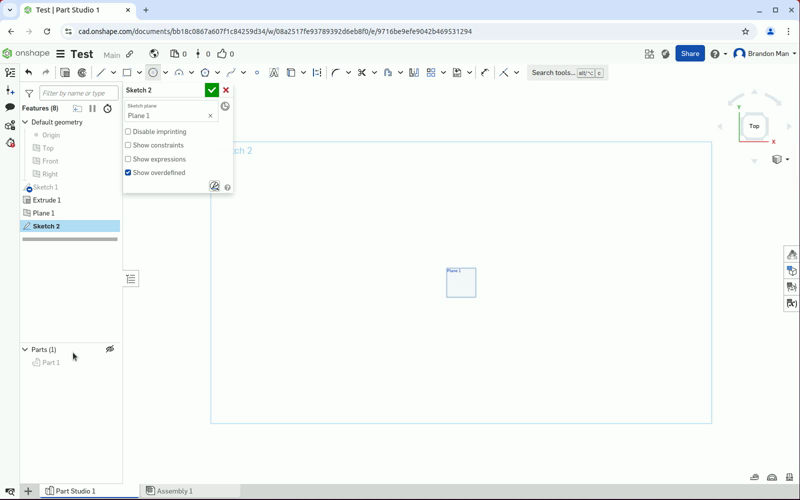
mouse_move(461, 282)
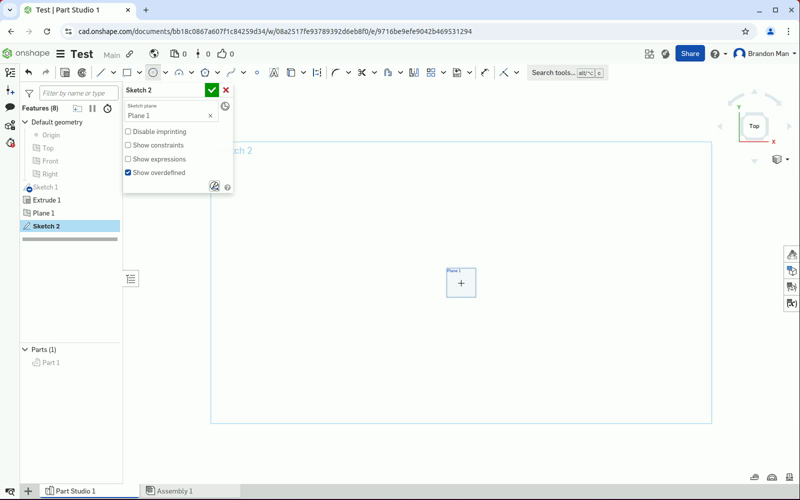
click(461, 282)
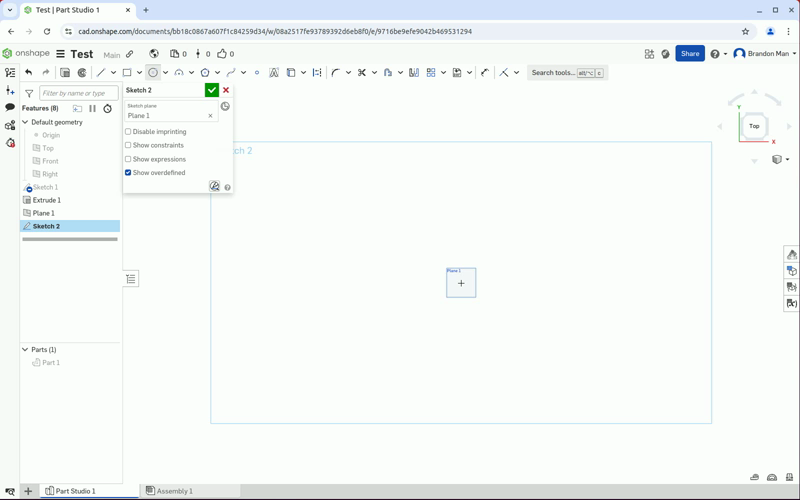
key_up(shift)
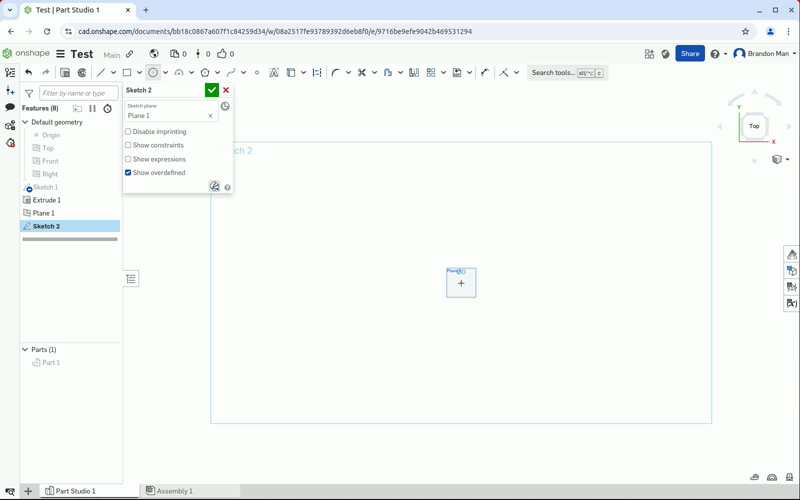
mouse_move(494, 282)
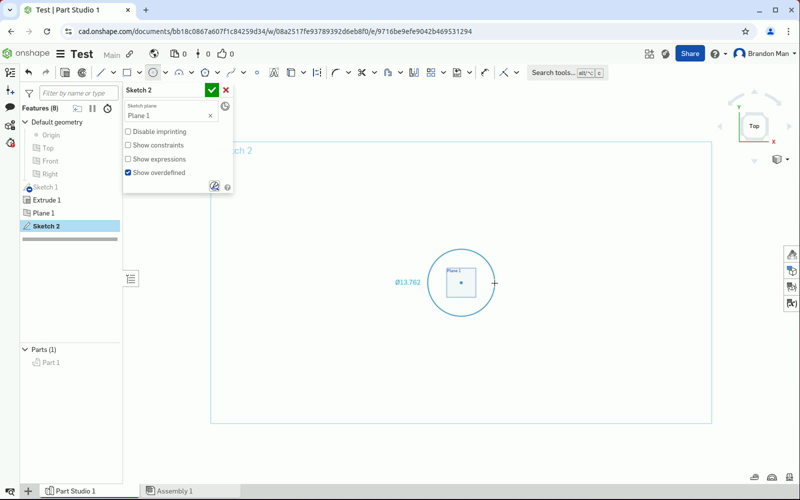
click(494, 282)
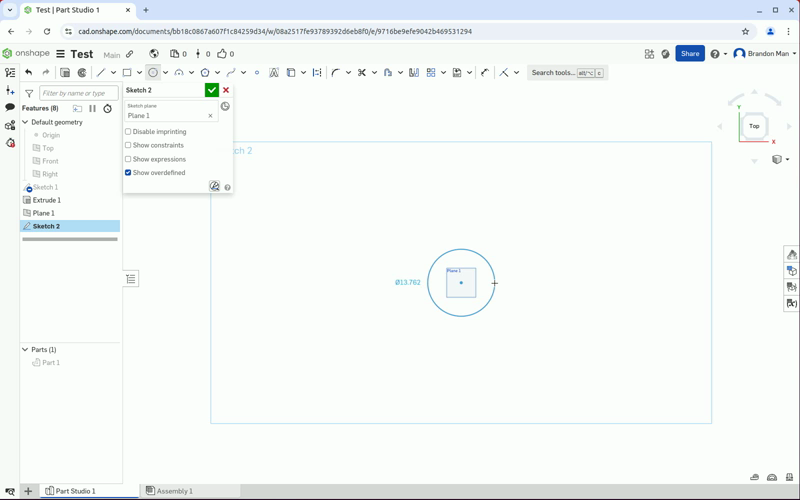
key(esc)
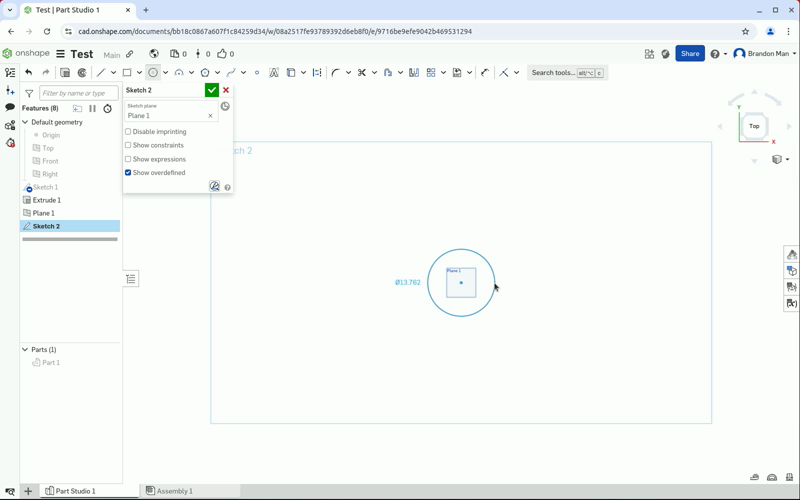
key(c)
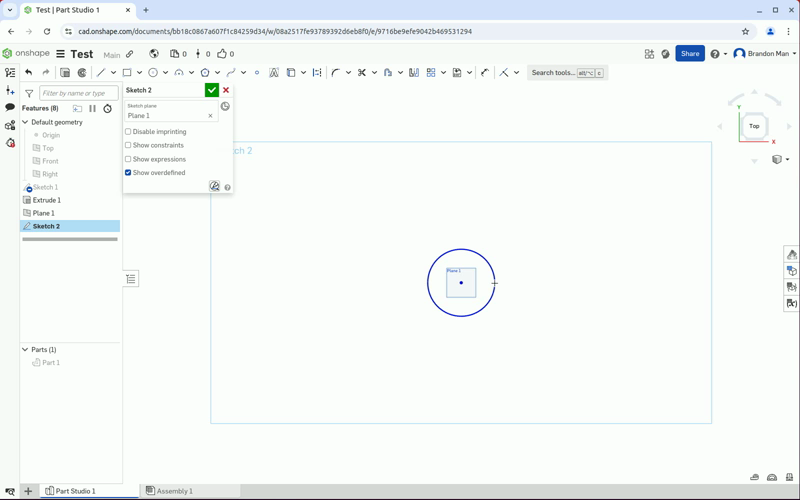
key_down(shift)
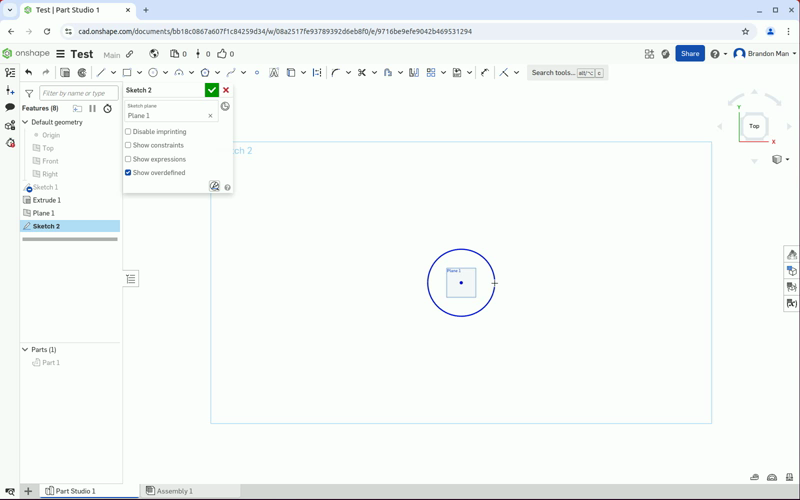
mouse_move(461, 282)
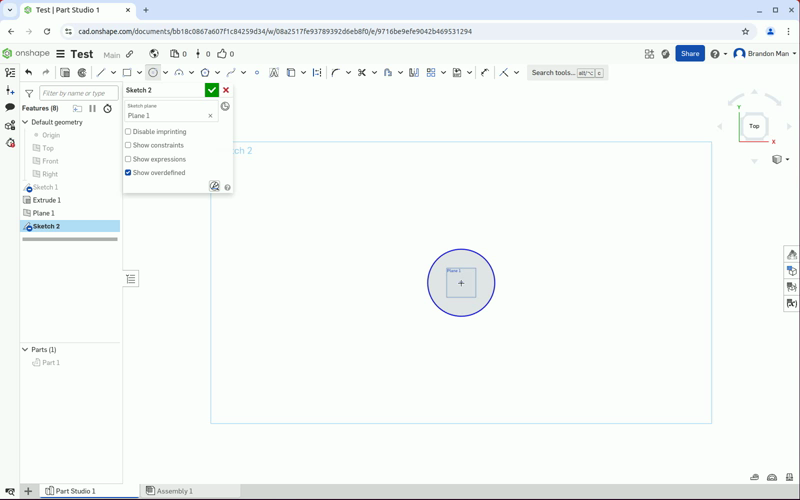
click(461, 282)
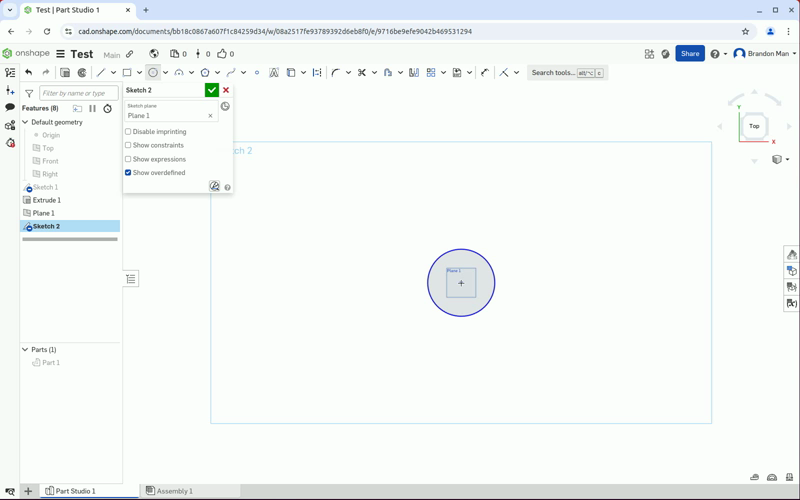
key_up(shift)
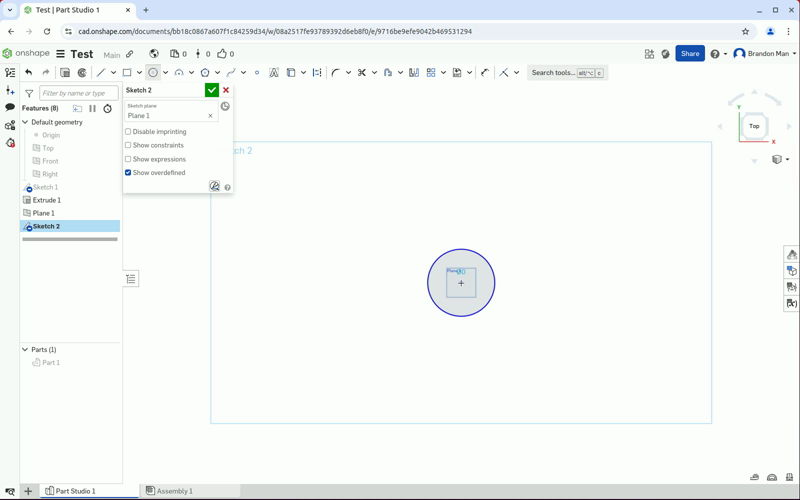
mouse_move(487, 282)
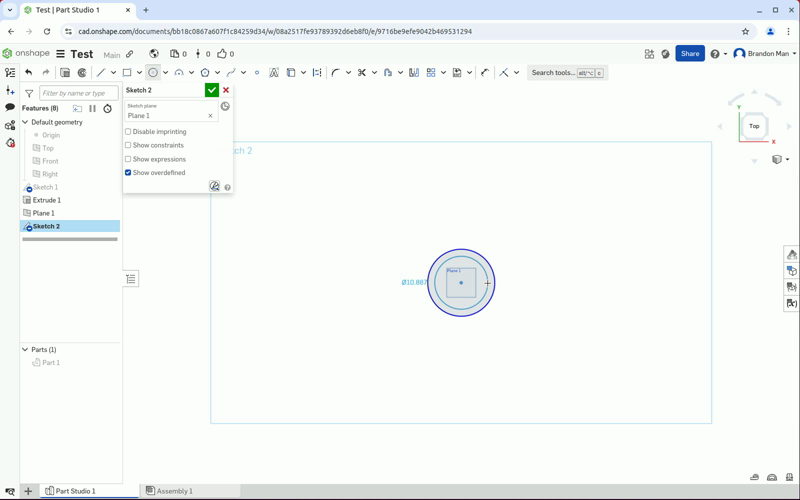
click(487, 282)
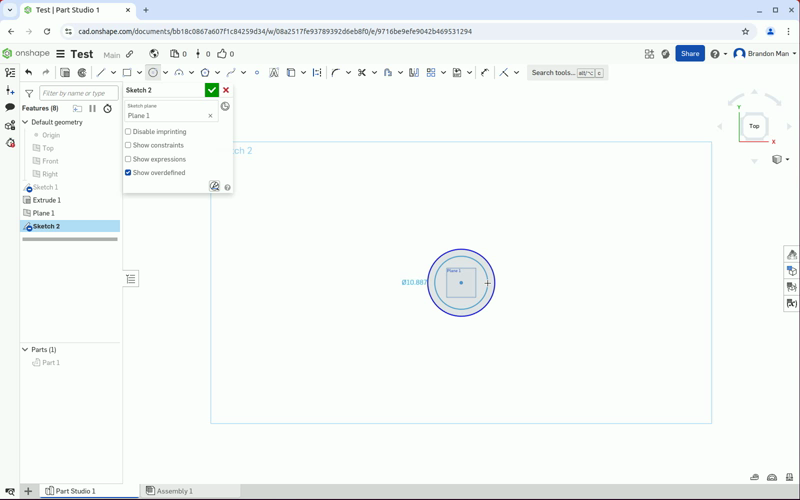
key(esc)
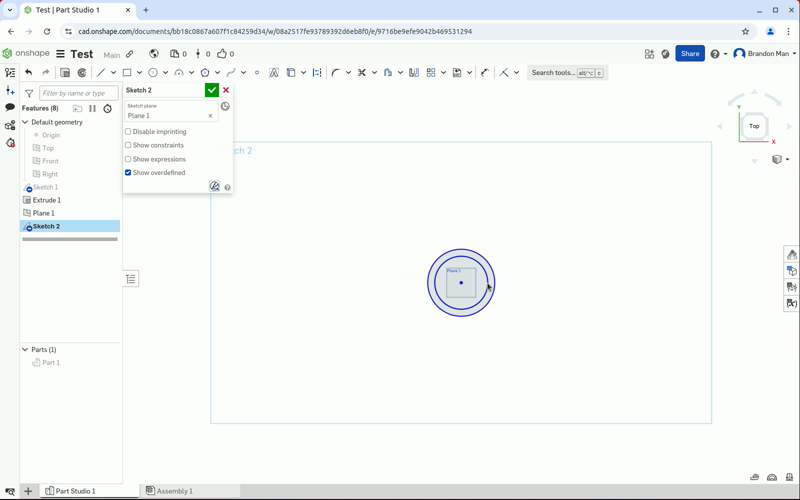
mouse_move(433, 289)
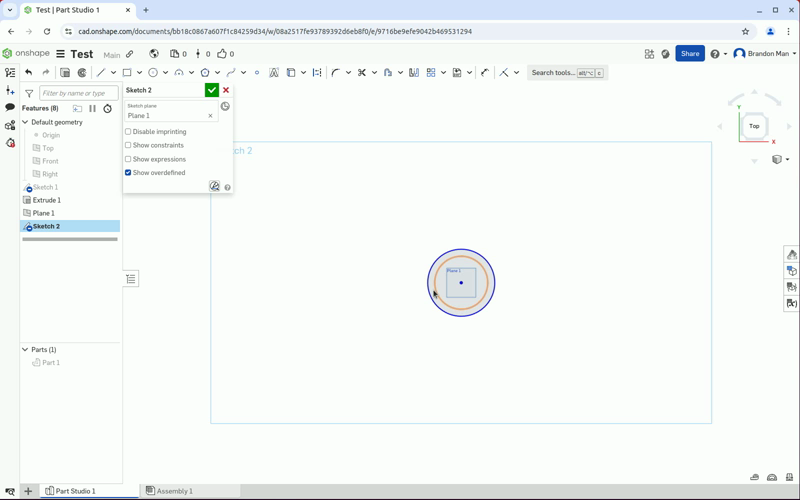
scroll(6)
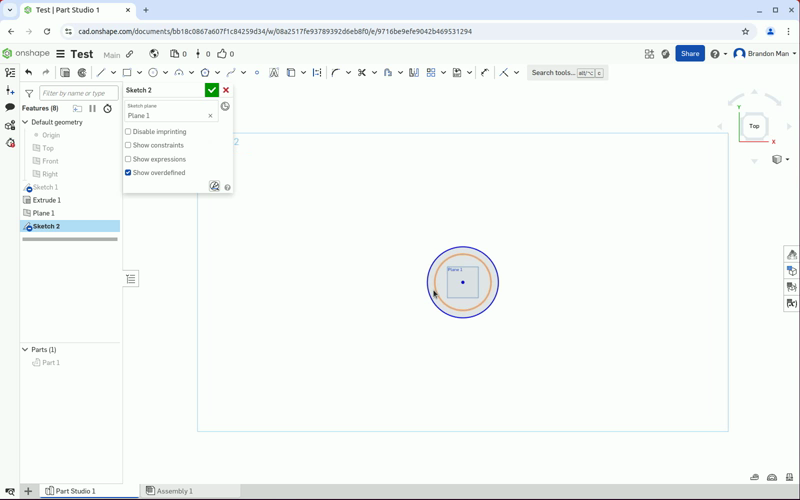
scroll(6)
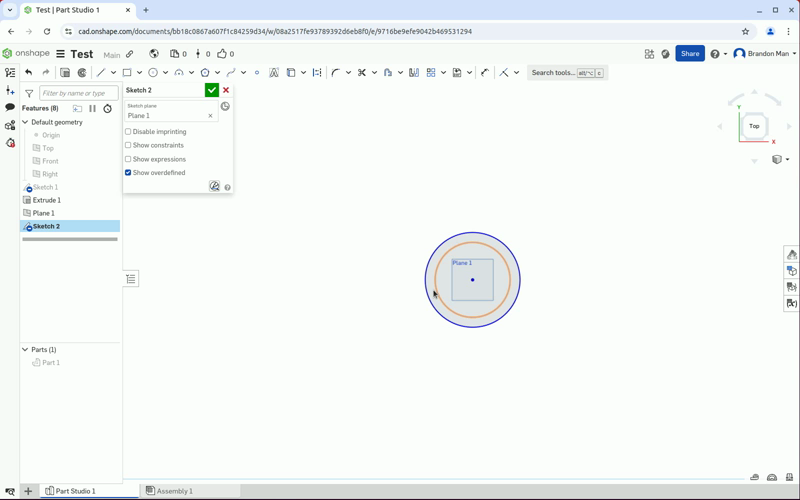
scroll(6)
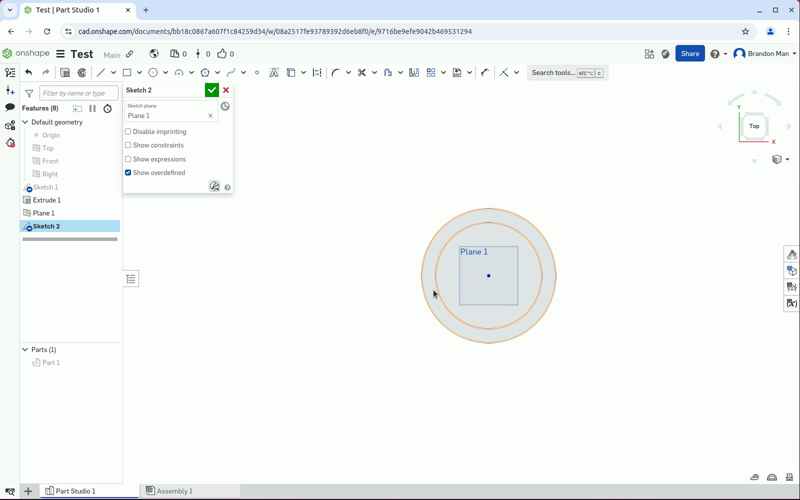
scroll(6)
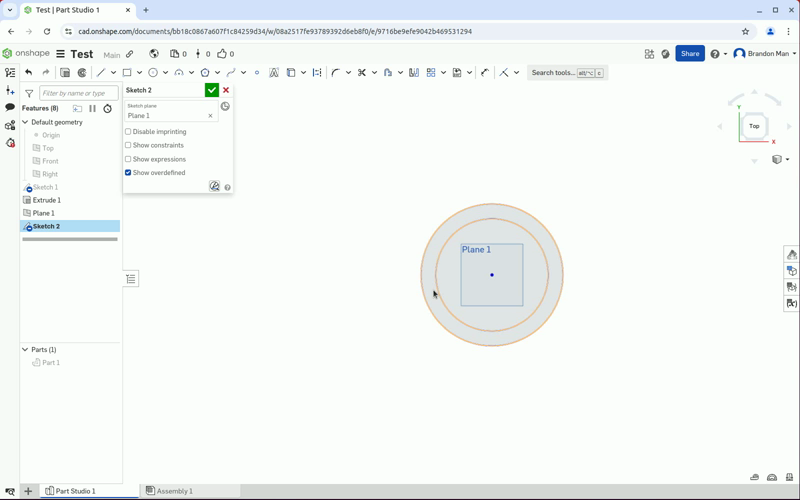
scroll(6)
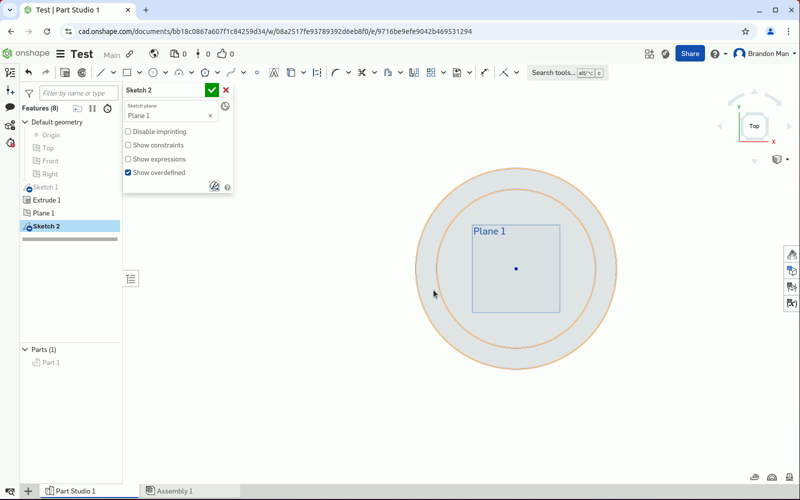
scroll(6)
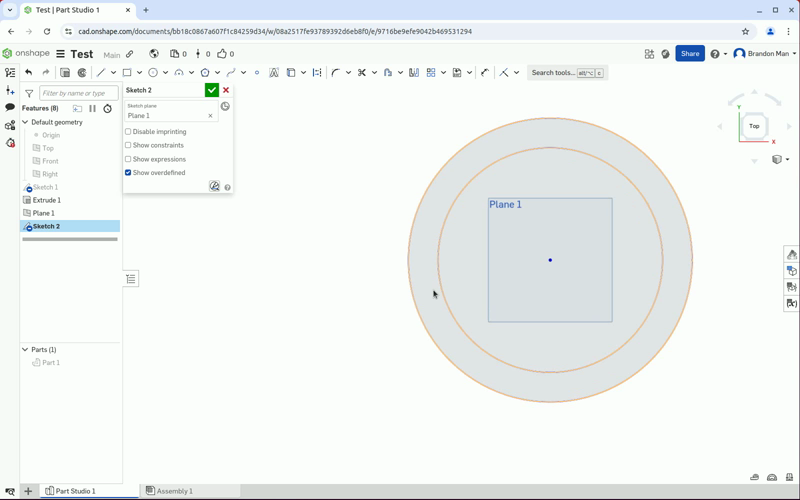
scroll(6)
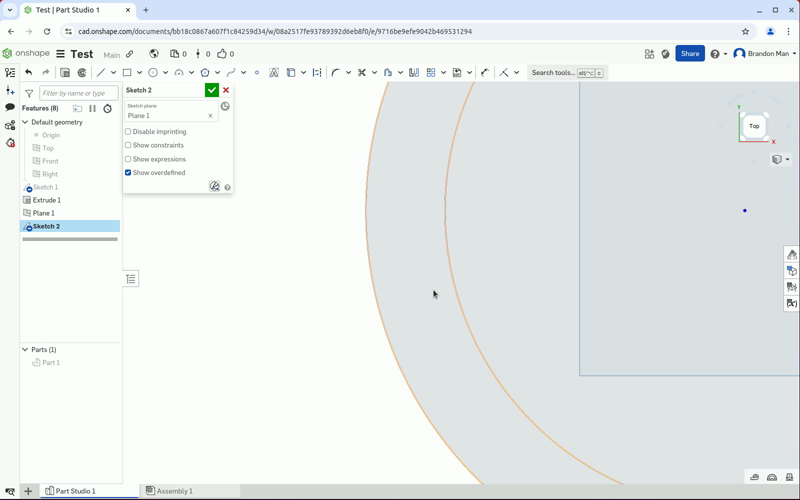
click(433, 289)
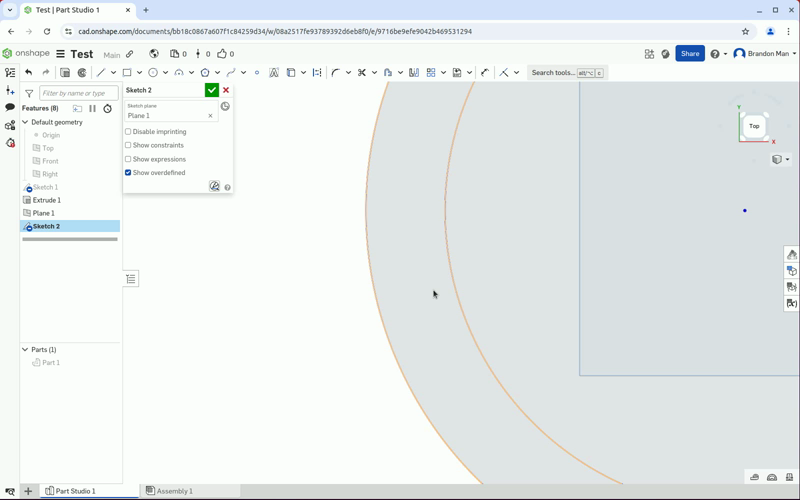
scroll(-6)
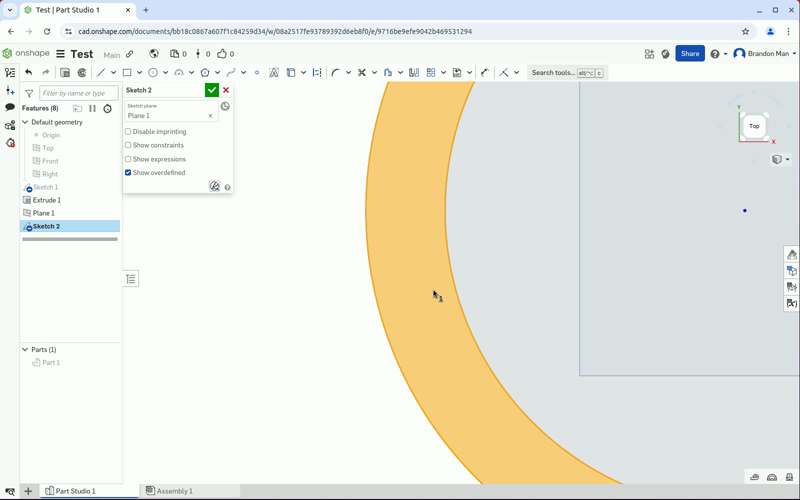
scroll(-6)
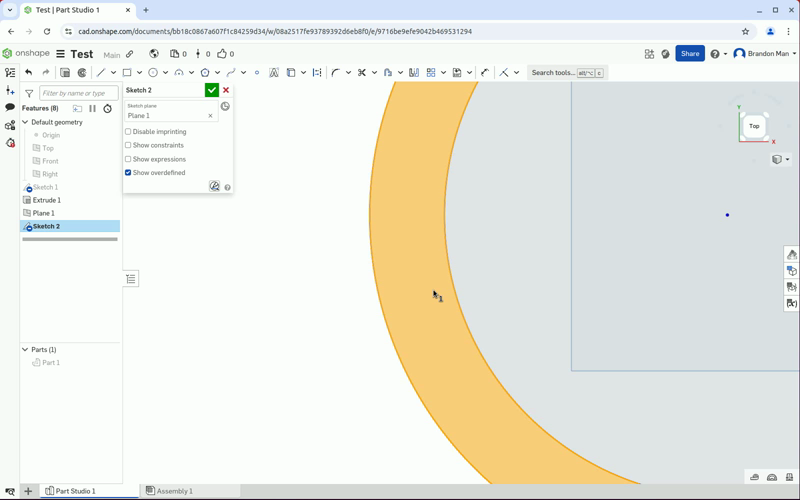
scroll(-6)
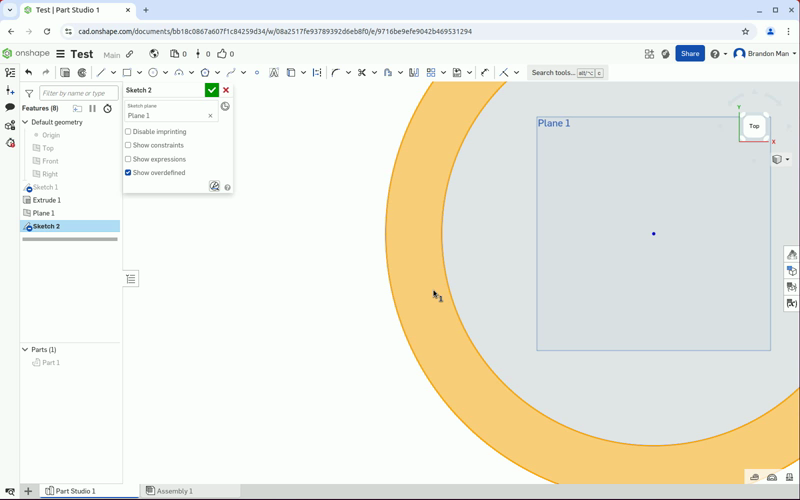
scroll(-6)
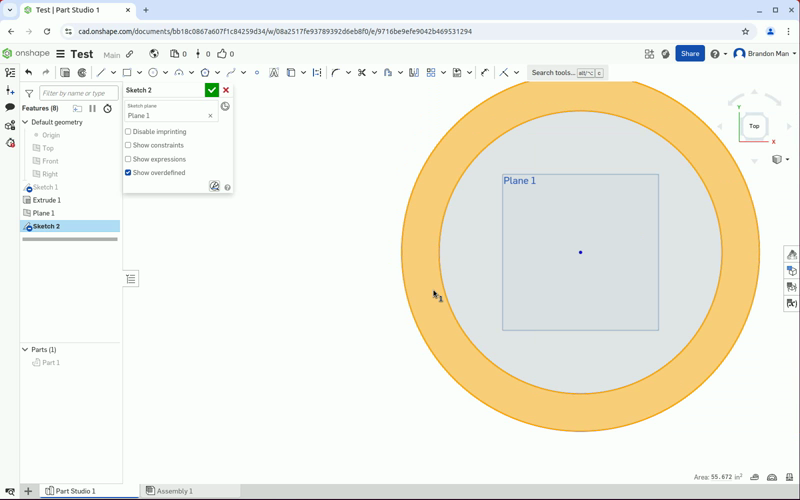
scroll(-6)
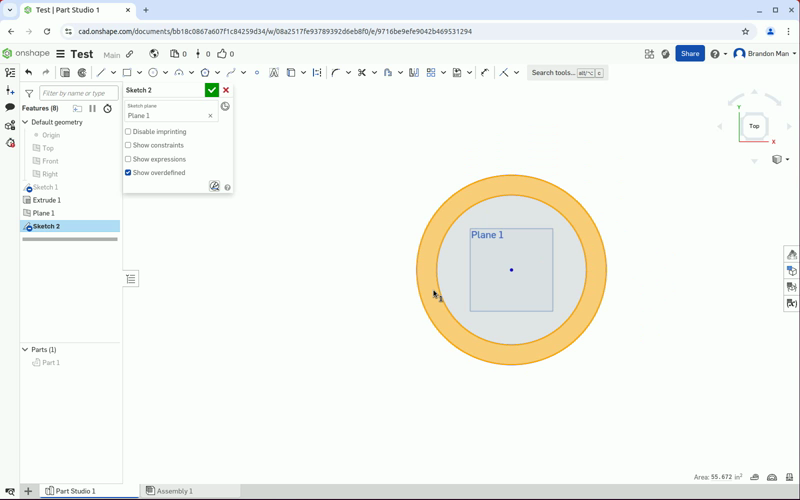
scroll(-6)
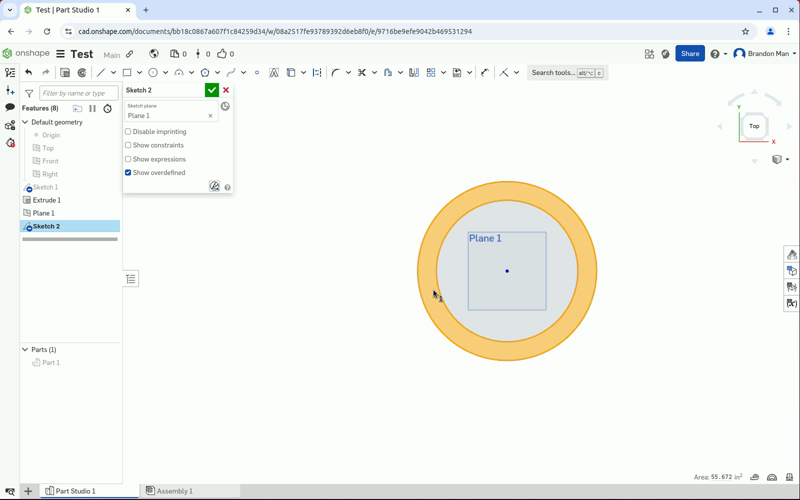
scroll(-6)
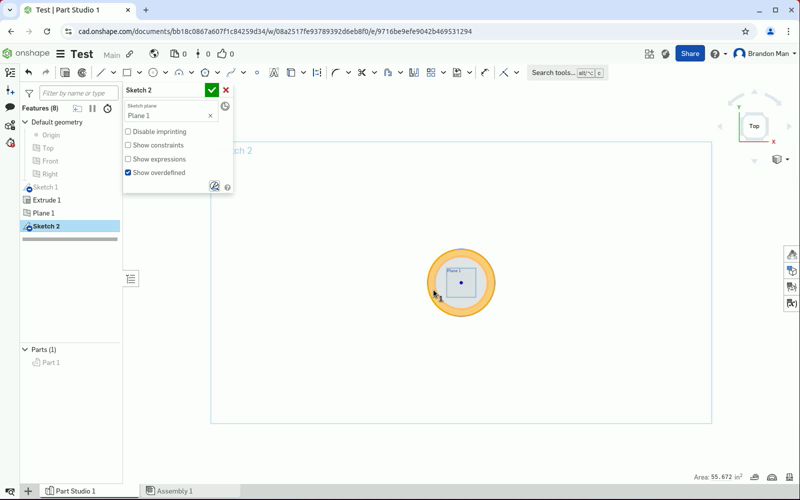
mouse_move(73, 352)
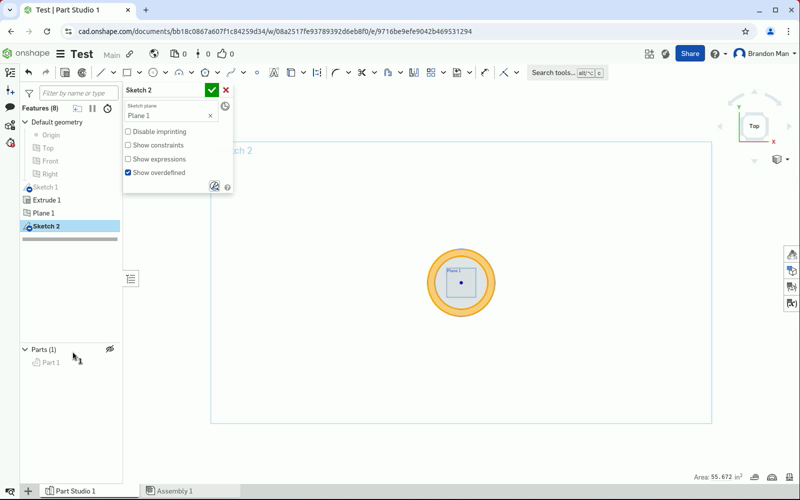
key(shift+y)
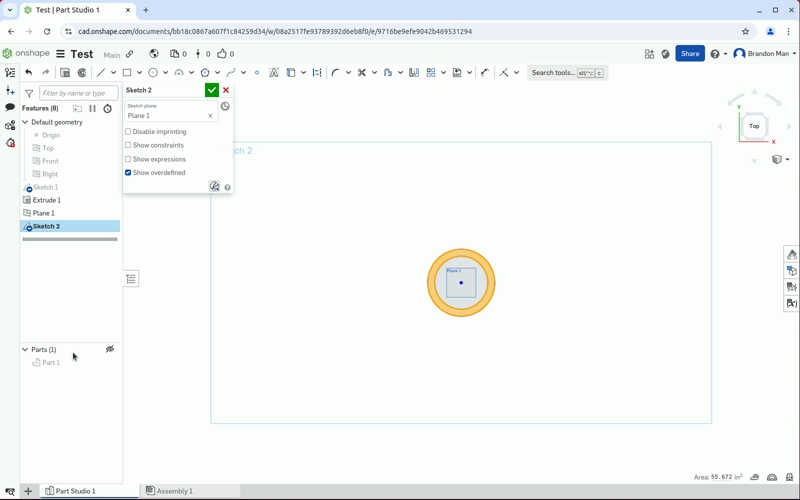
key(shift+e)
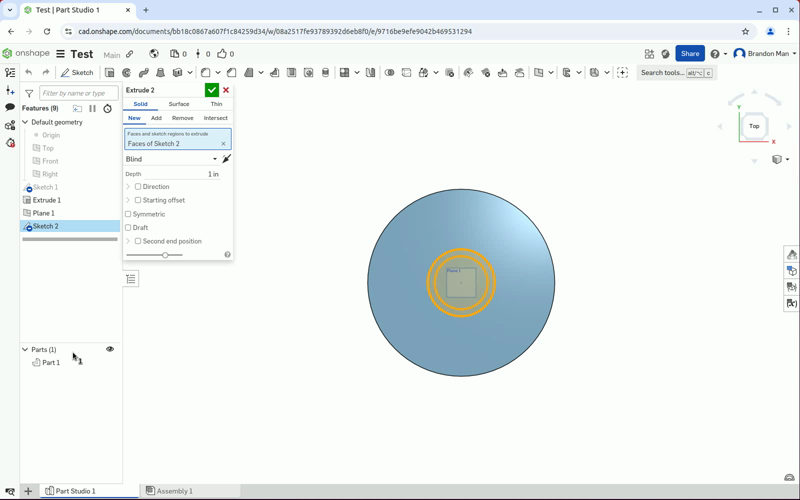
mouse_move(143, 106)
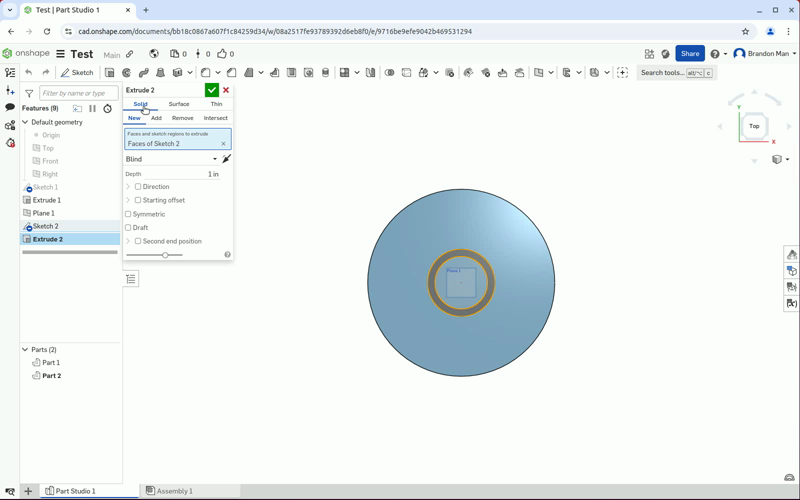
click(143, 106)
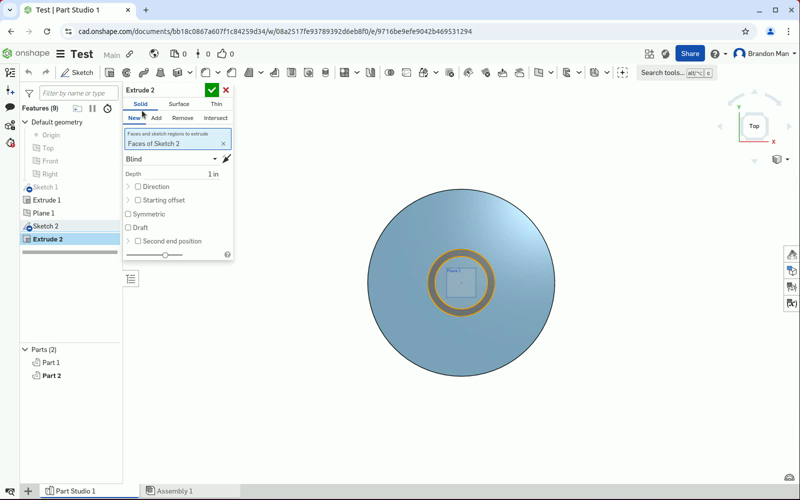
mouse_move(137, 120)
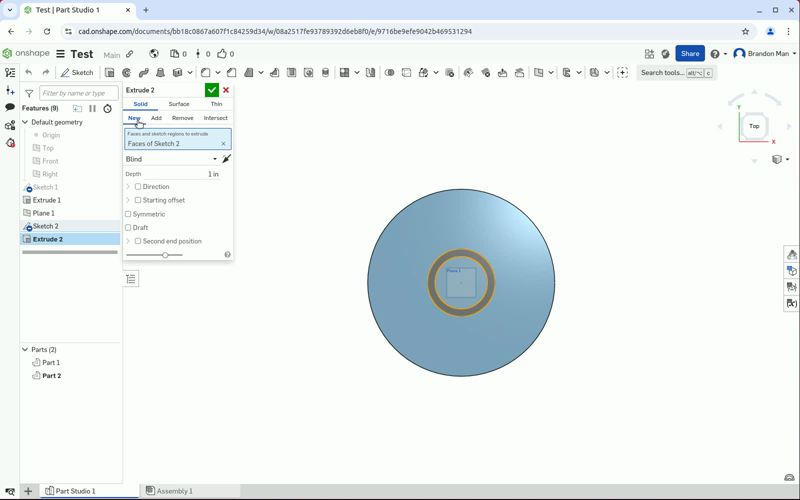
click(137, 120)
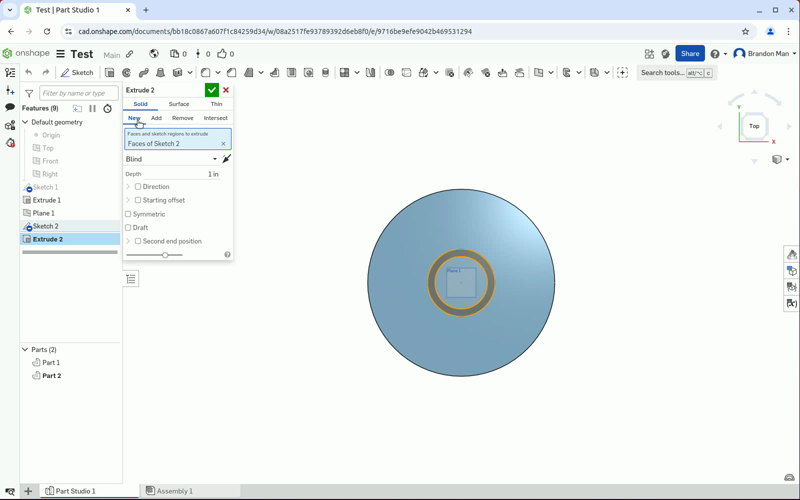
key(tab, 4)
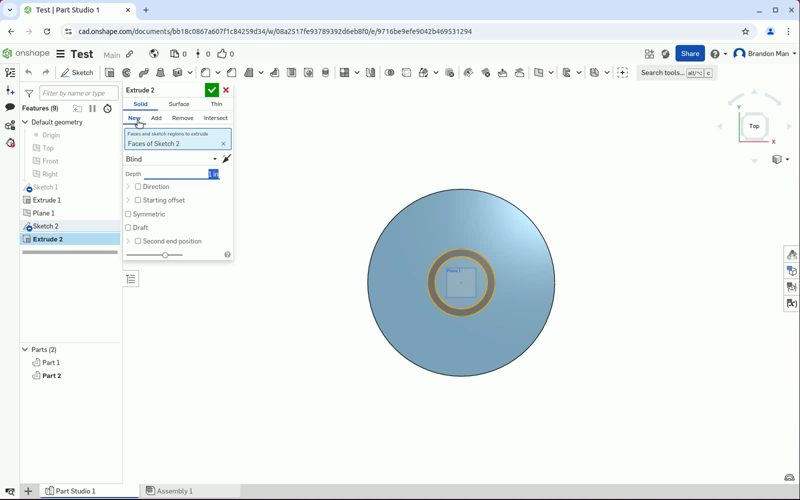
text(21.664)
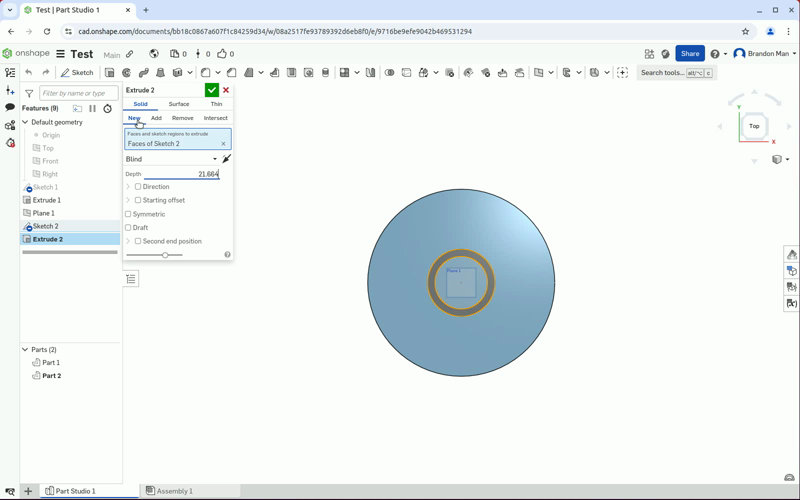
key(enter)
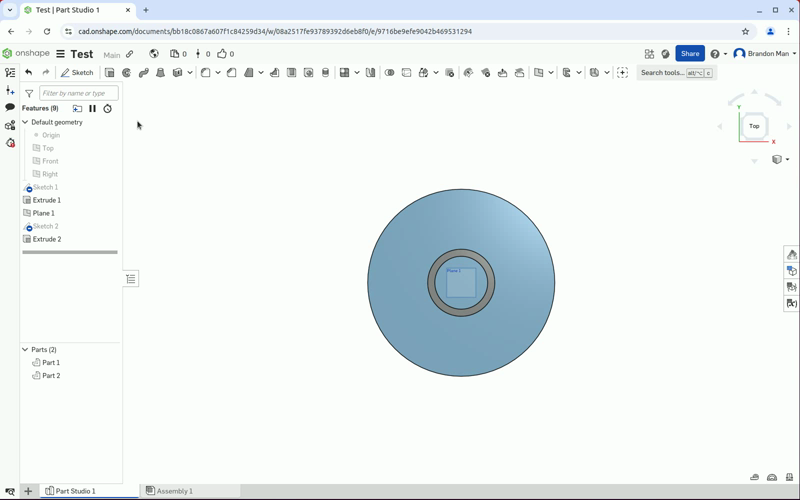
key(shift+h)
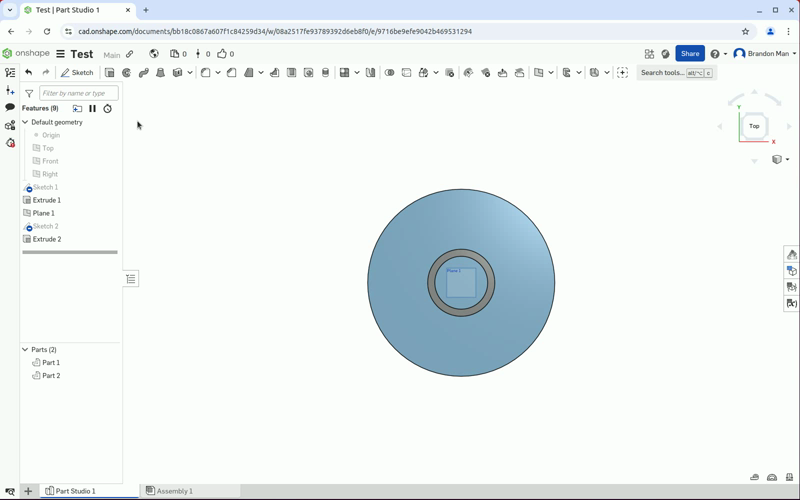
key(shift+h)
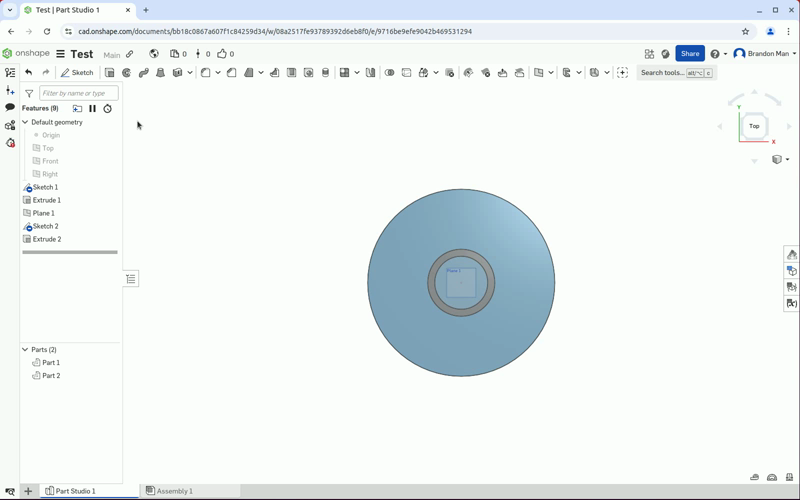
key(shift+7)
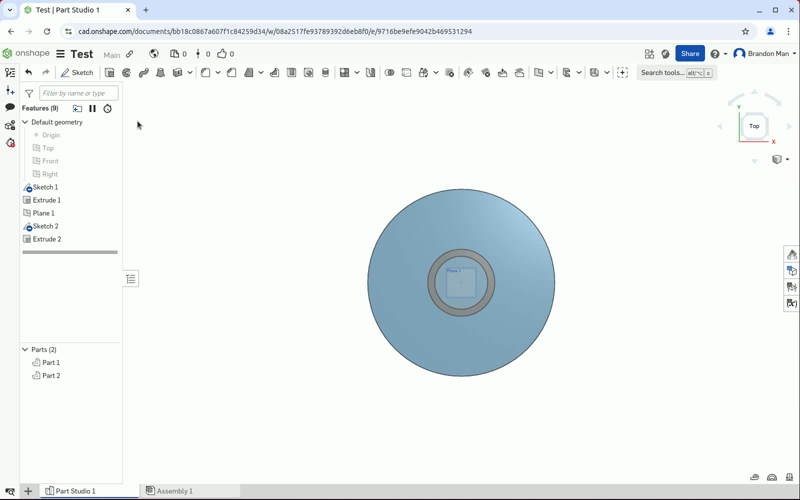
key(up, 3)
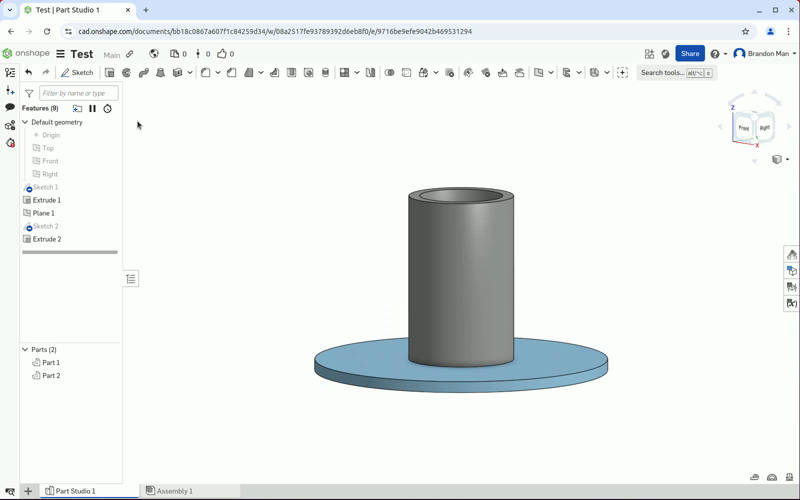
key(left, 3)
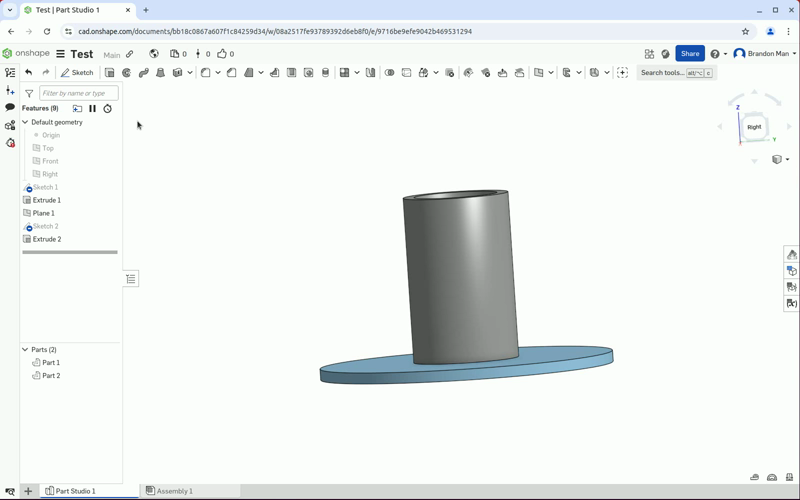
key(right, 3)
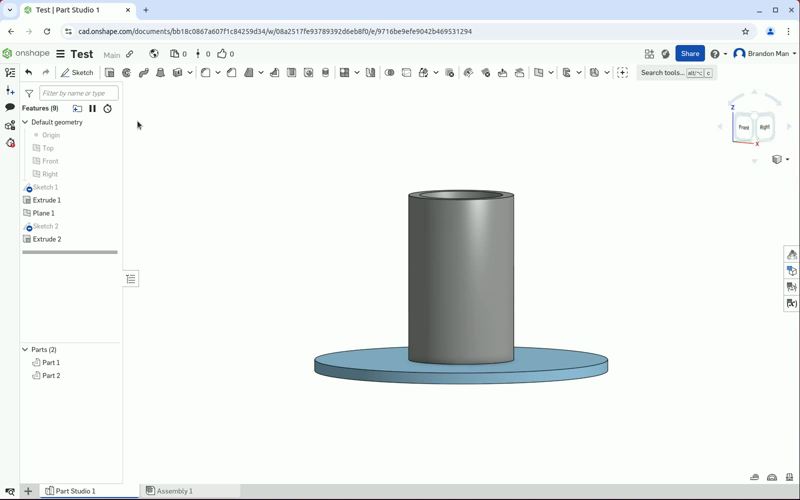
key(down, 3)
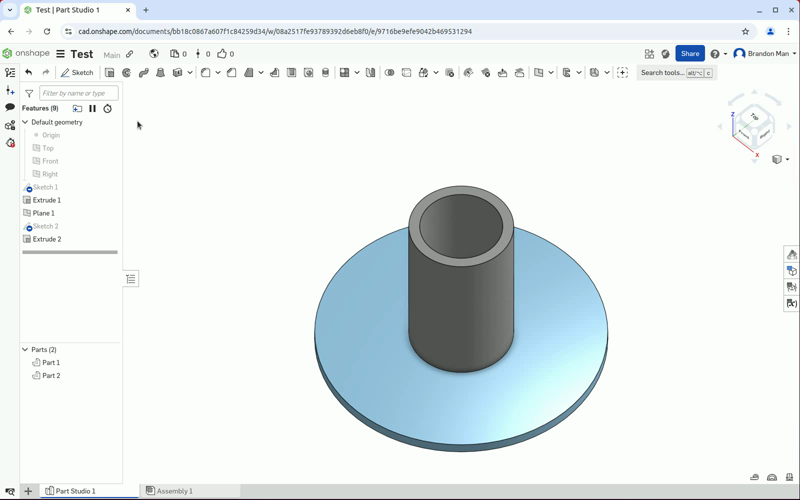
mouse_move(73, 189)
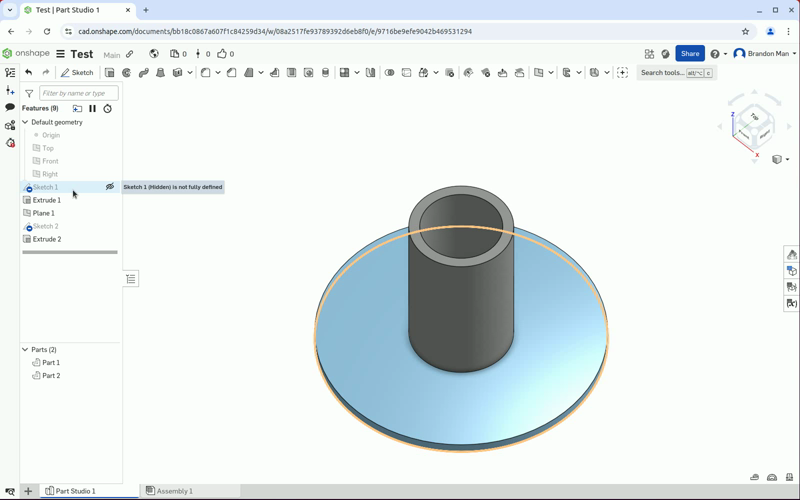
click(73, 189)